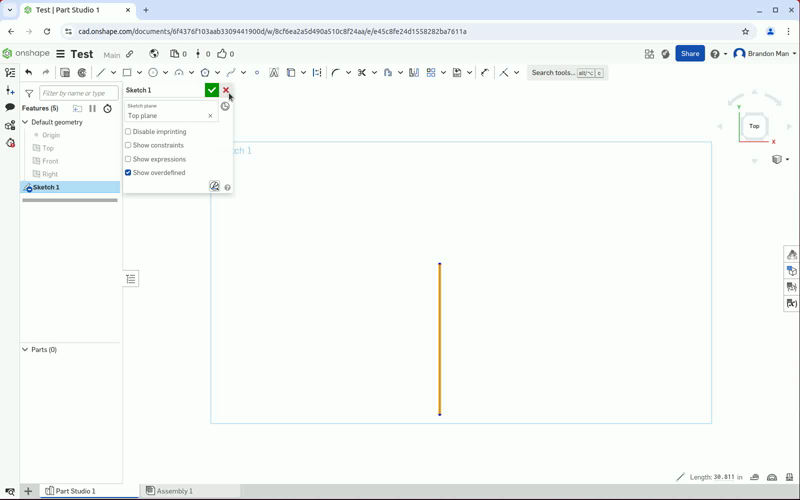
key(shift+h)
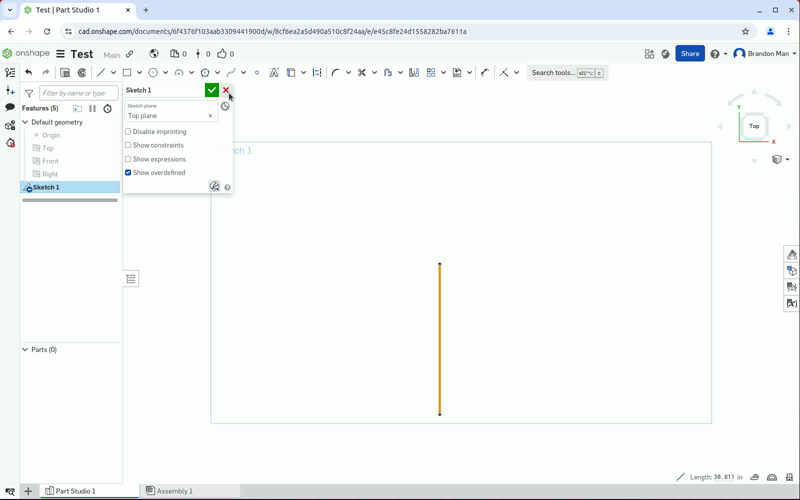
key(shift+s)
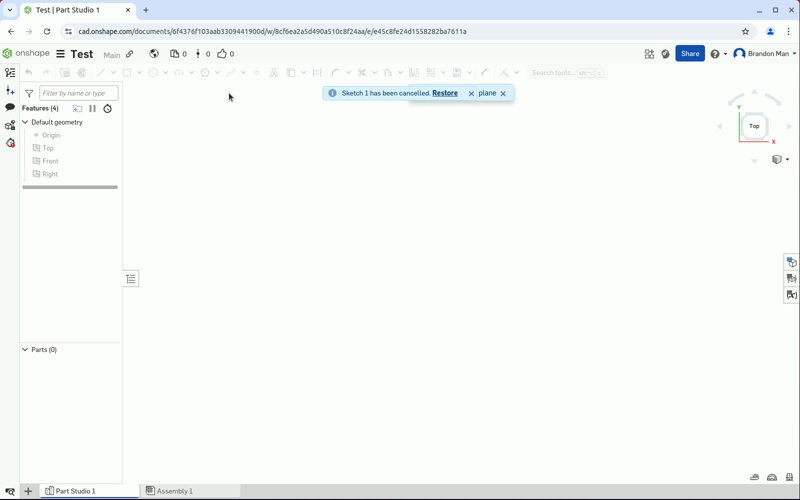
mouse_move(73, 150)
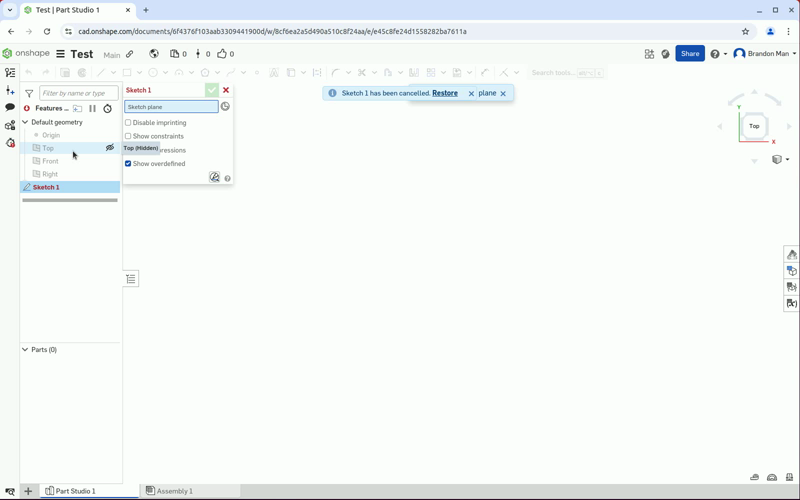
click(73, 150)
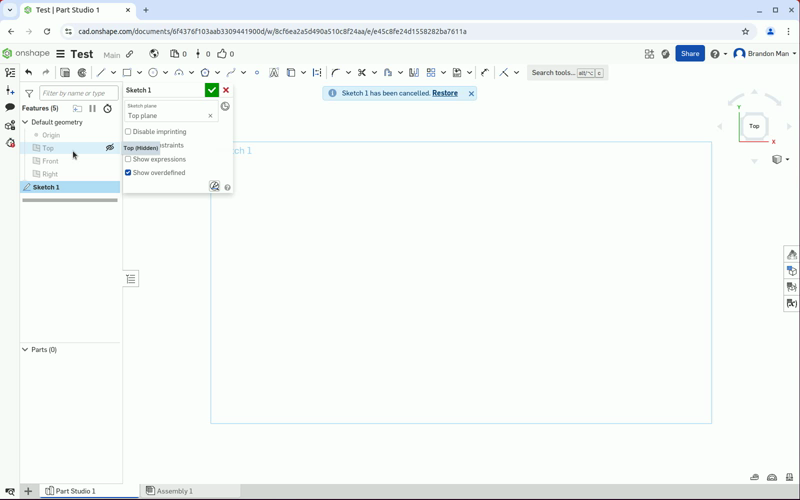
mouse_move(73, 352)
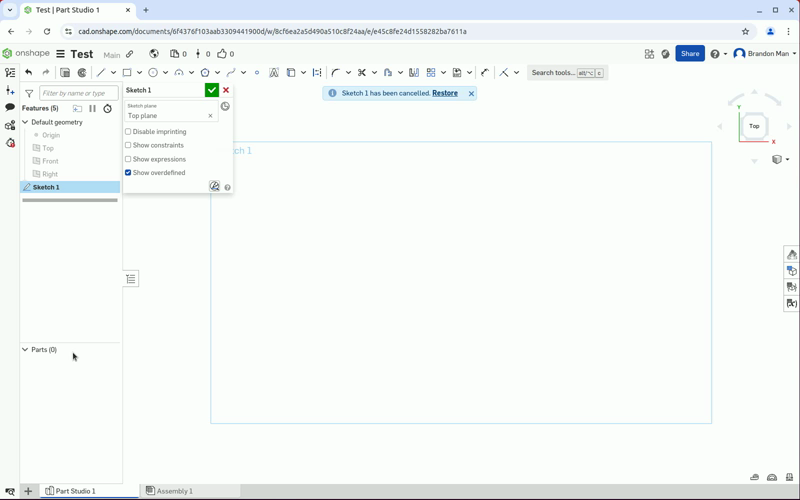
key(y)
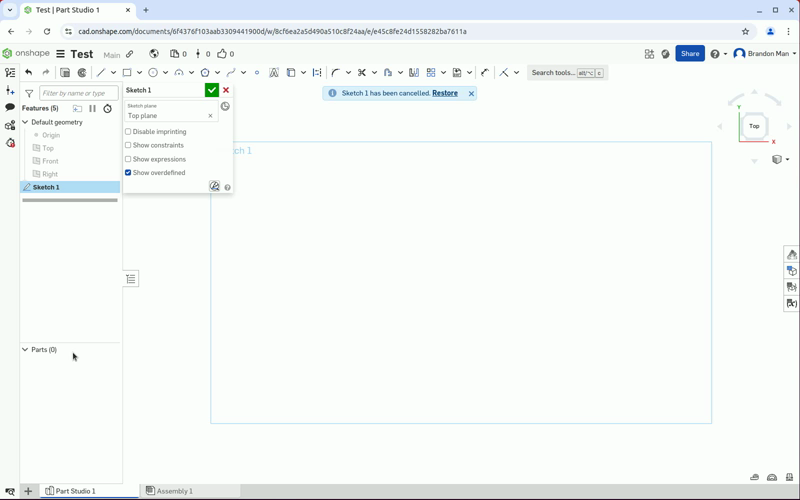
key(l)
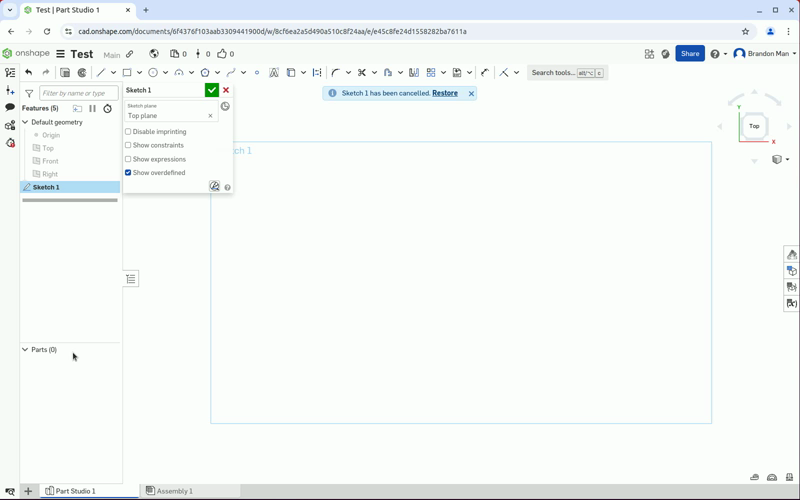
key_down(shift)
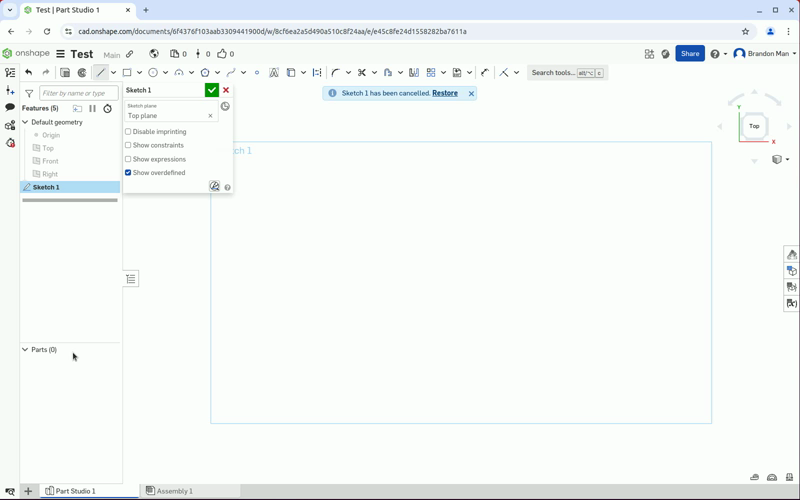
mouse_move(437, 290)
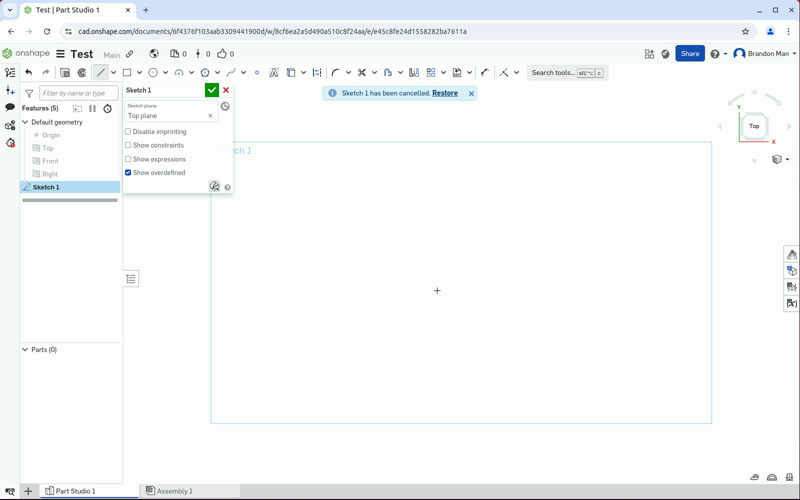
click(437, 290)
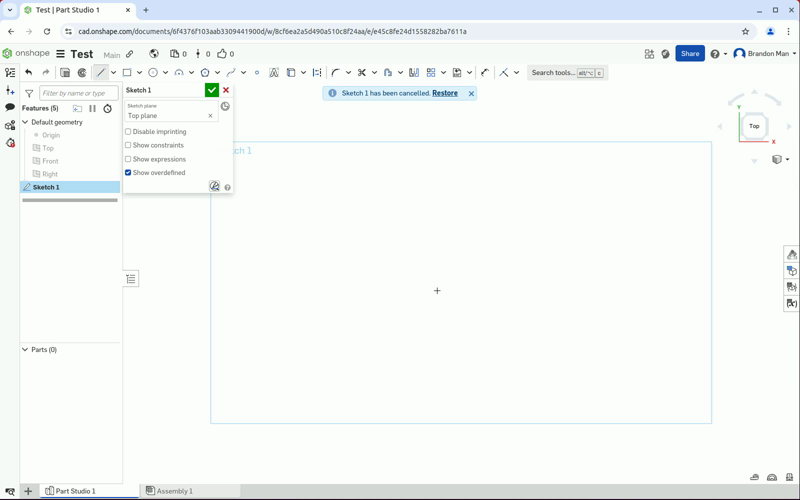
key_up(shift)
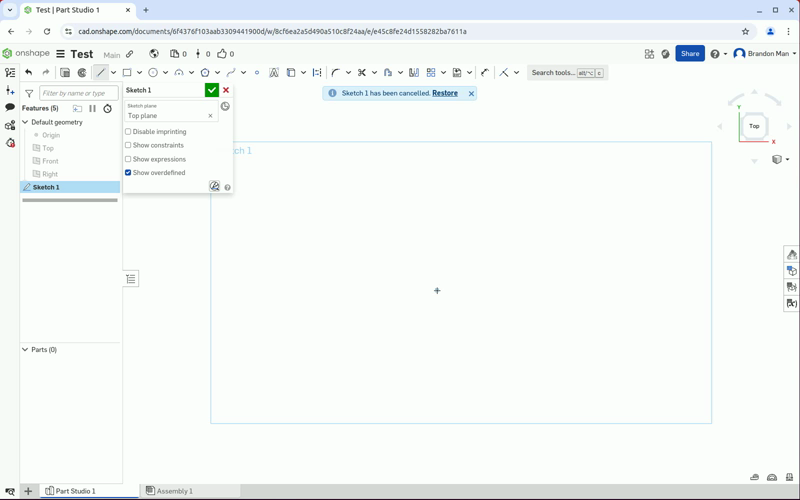
key_down(shift)
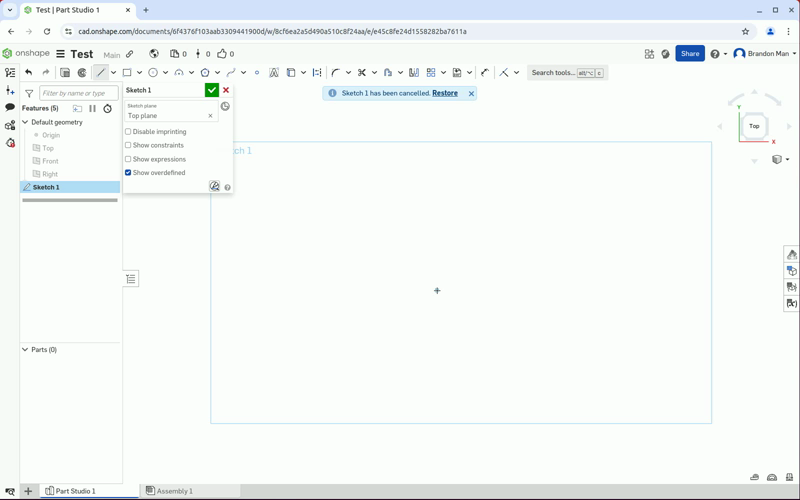
mouse_move(467, 290)
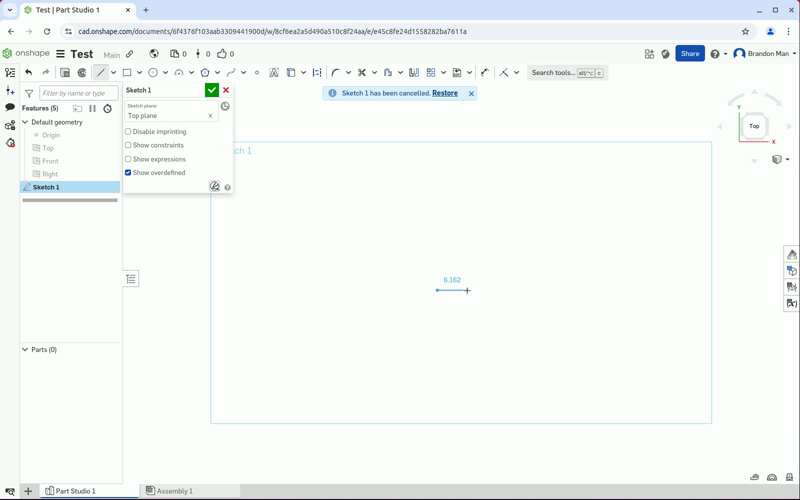
mouse_move(484, 290)
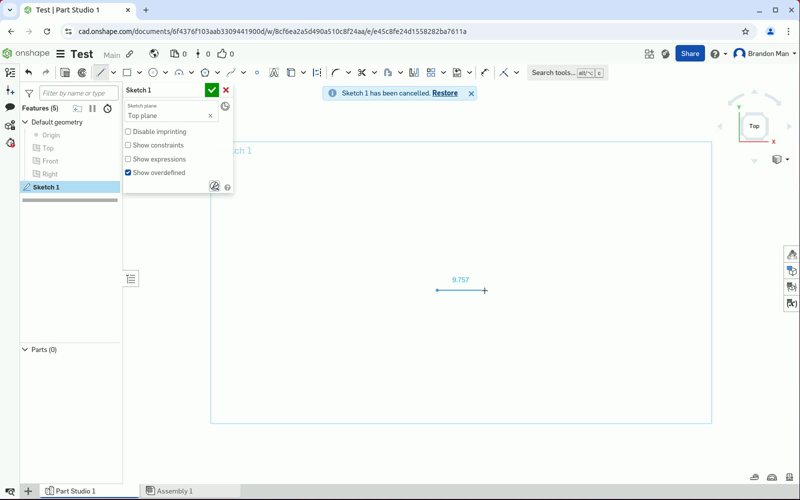
click(484, 290)
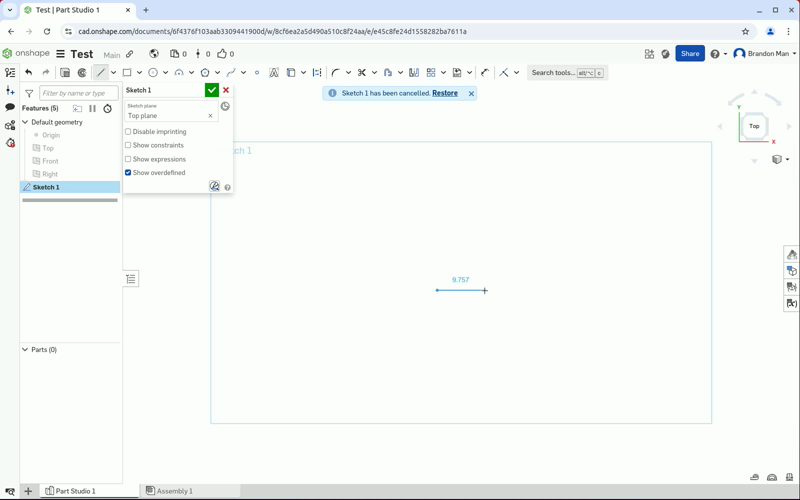
key_up(shift)
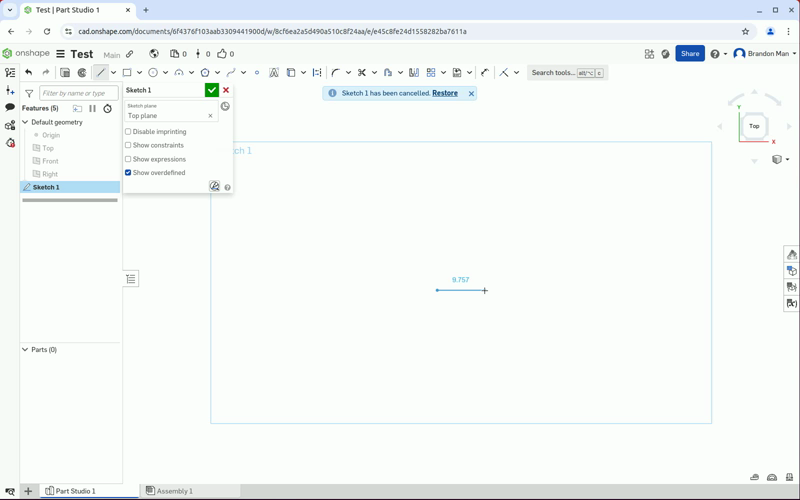
key_down(shift)
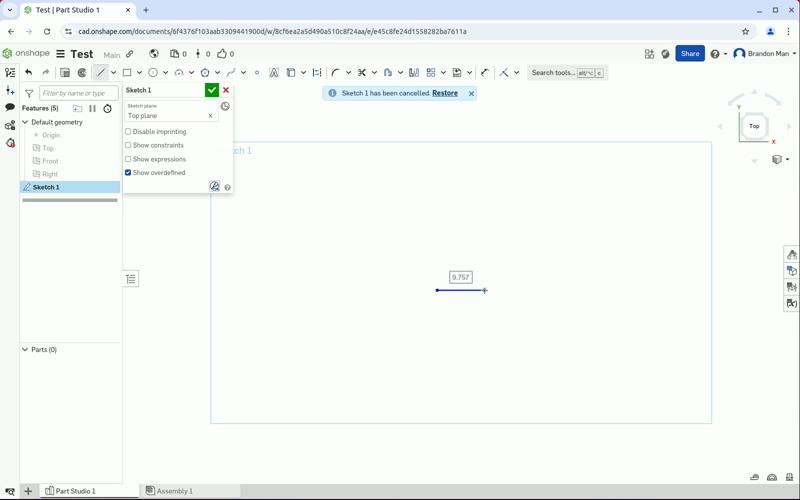
mouse_move(514, 290)
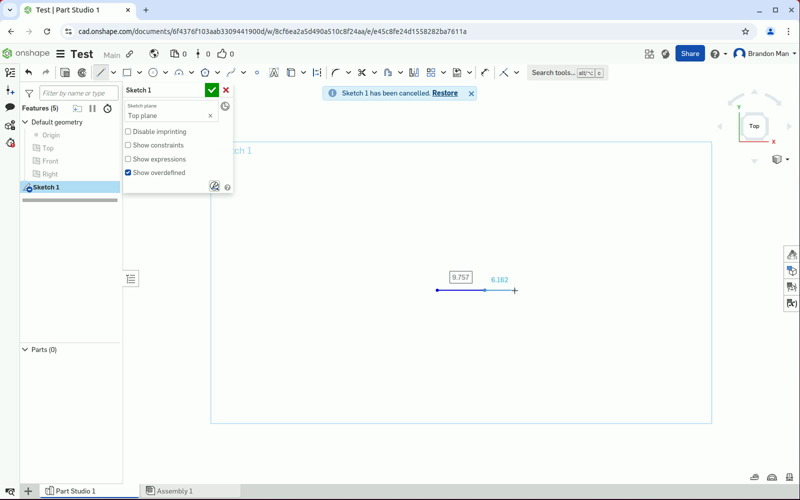
mouse_move(484, 275)
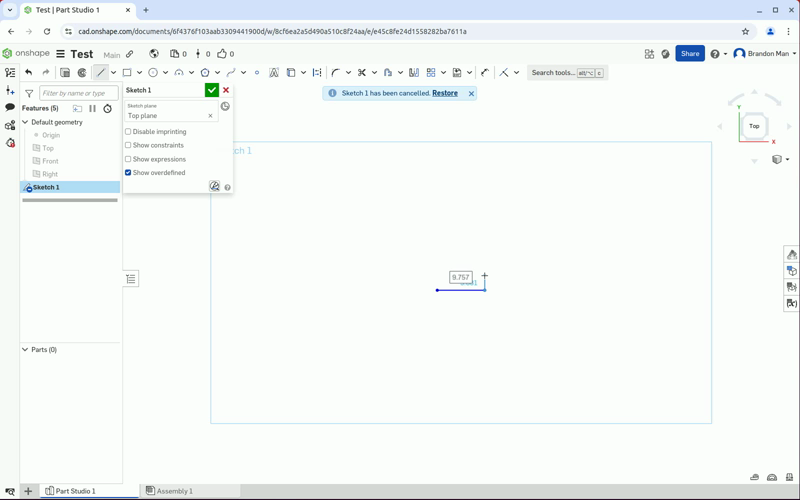
click(484, 275)
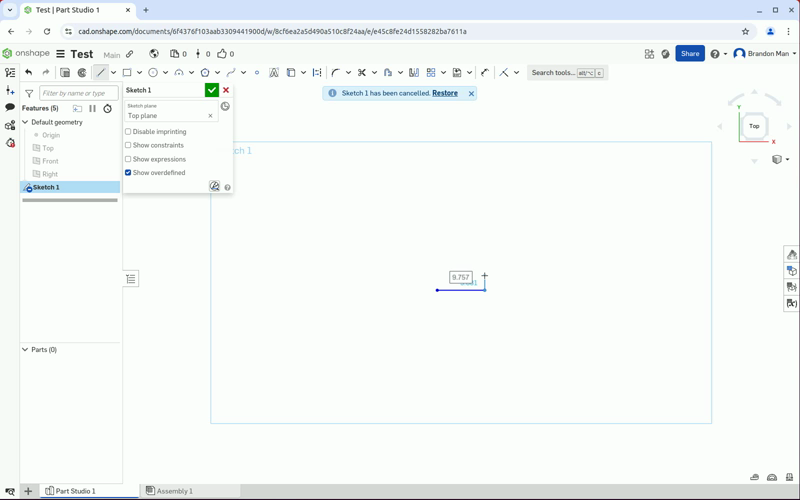
key_up(shift)
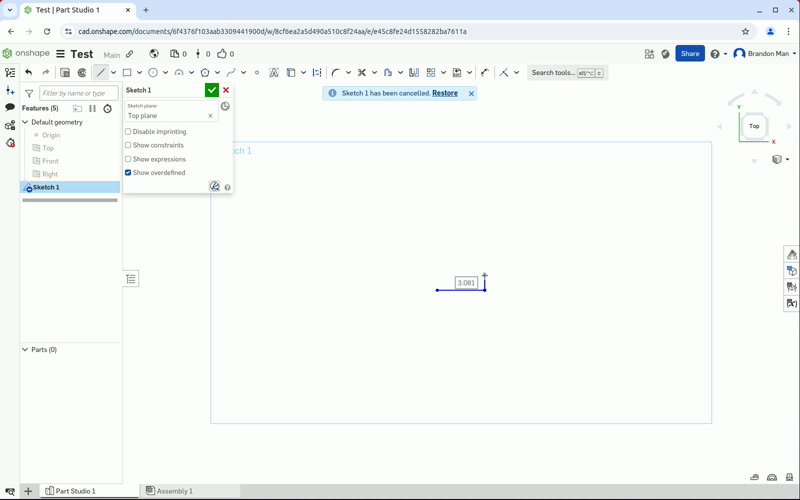
key_down(shift)
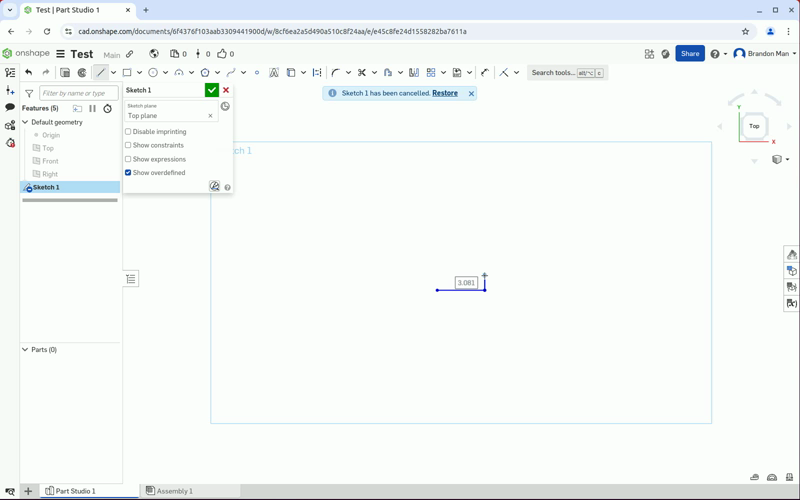
mouse_move(514, 275)
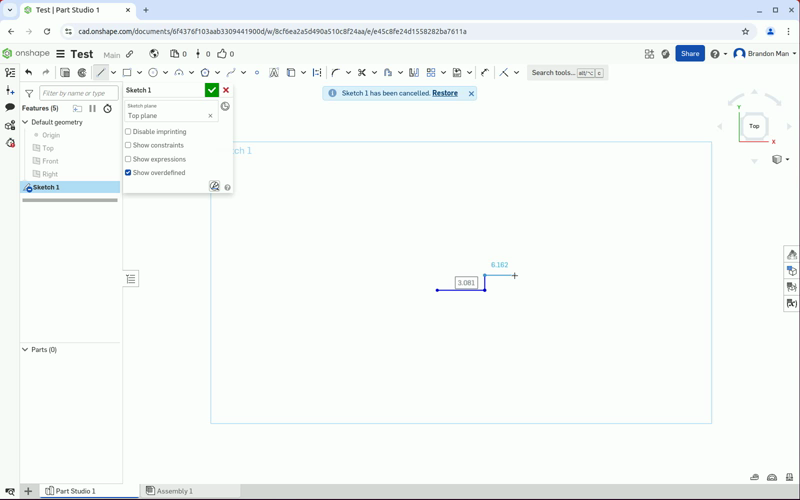
mouse_move(437, 275)
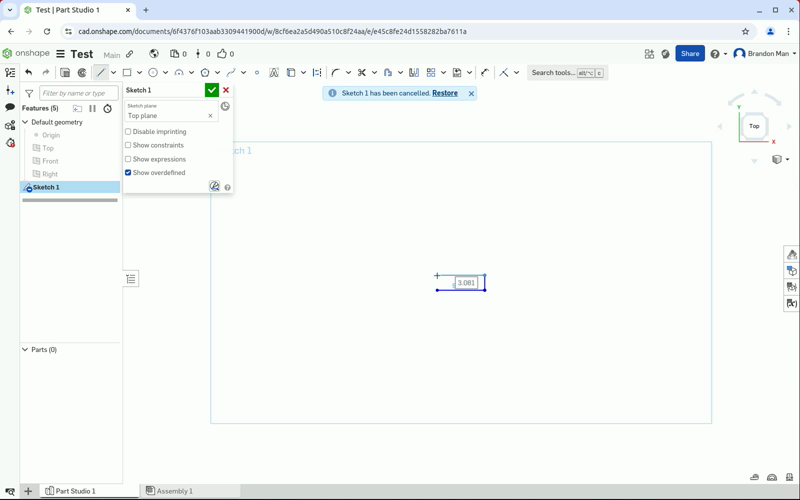
click(437, 275)
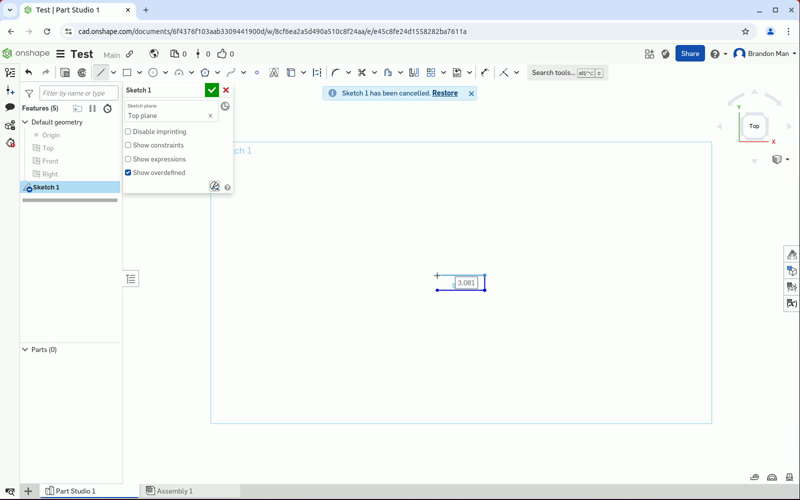
key_up(shift)
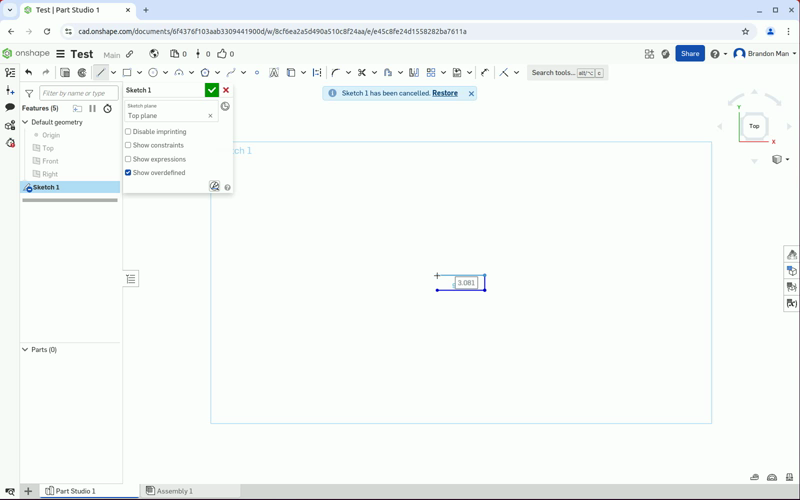
mouse_move(467, 275)
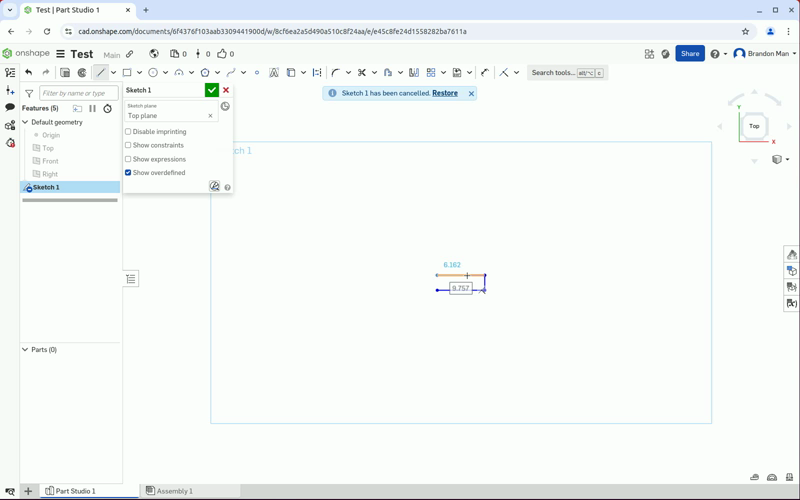
key_down(shift)
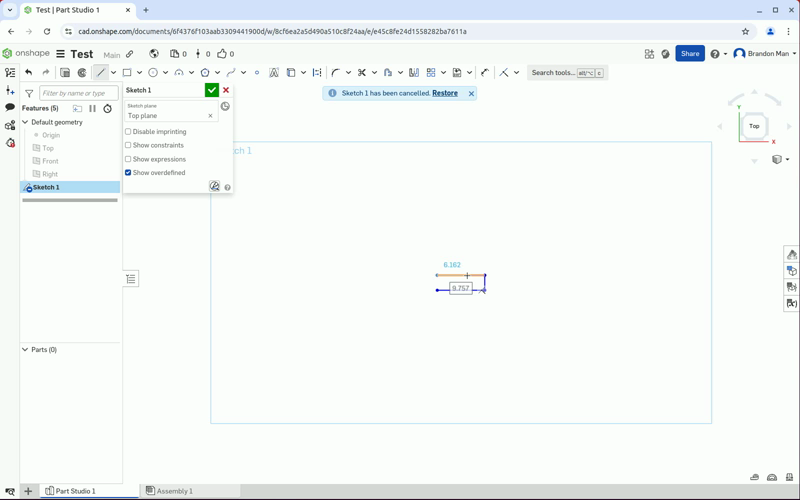
mouse_move(437, 290)
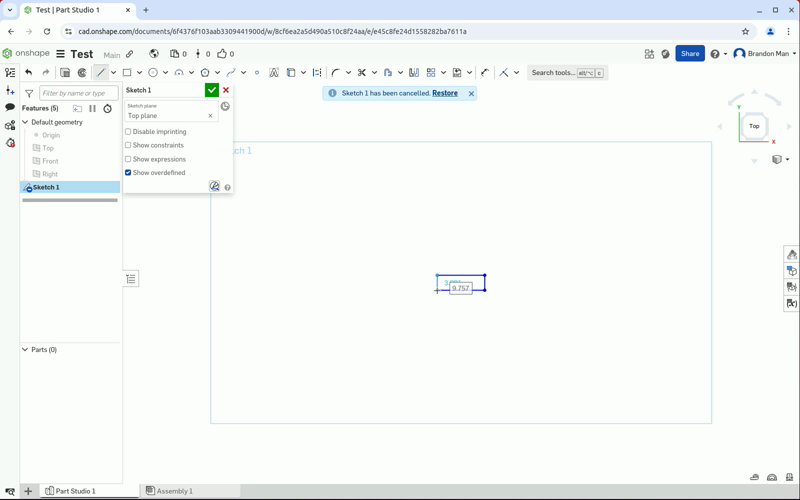
key_up(shift)
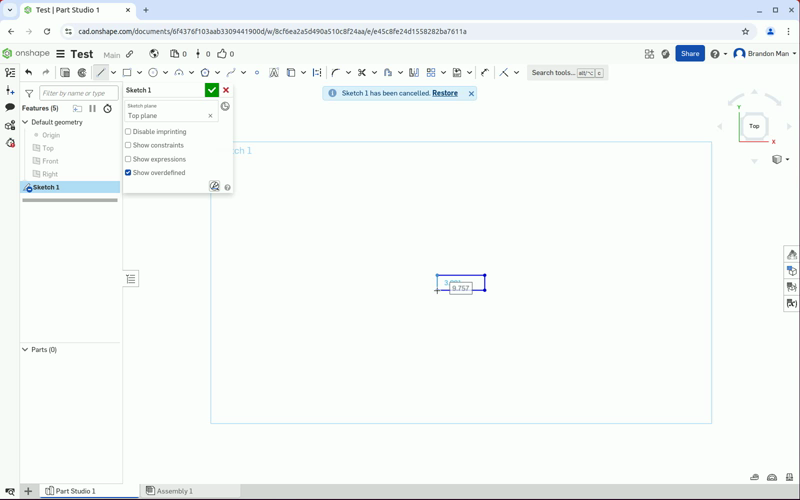
click(437, 290)
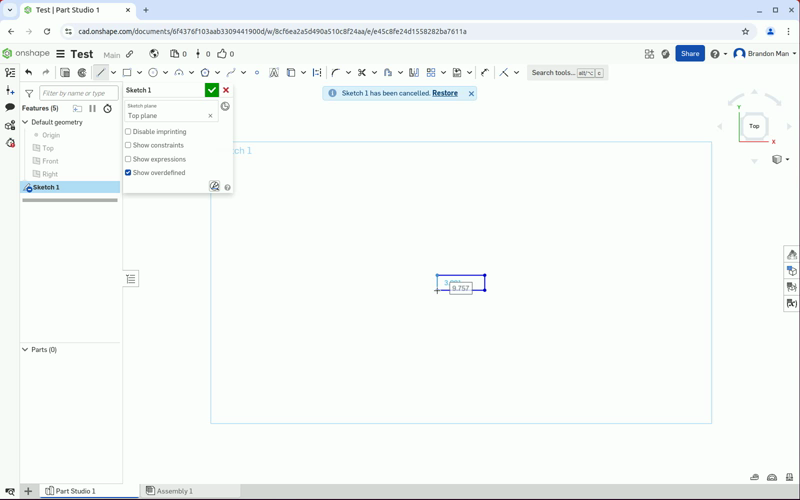
key(esc)
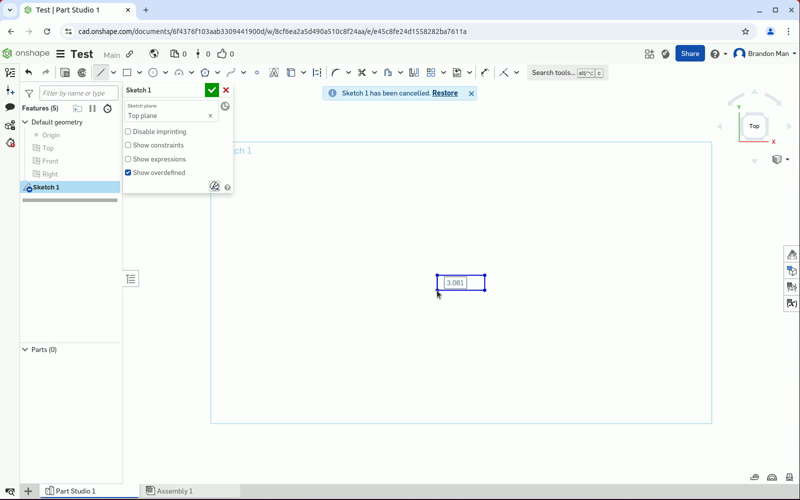
mouse_move(470, 287)
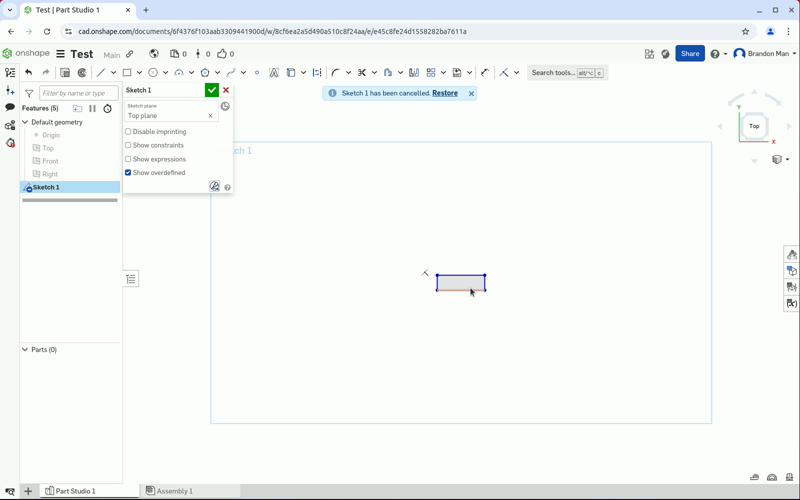
scroll(6)
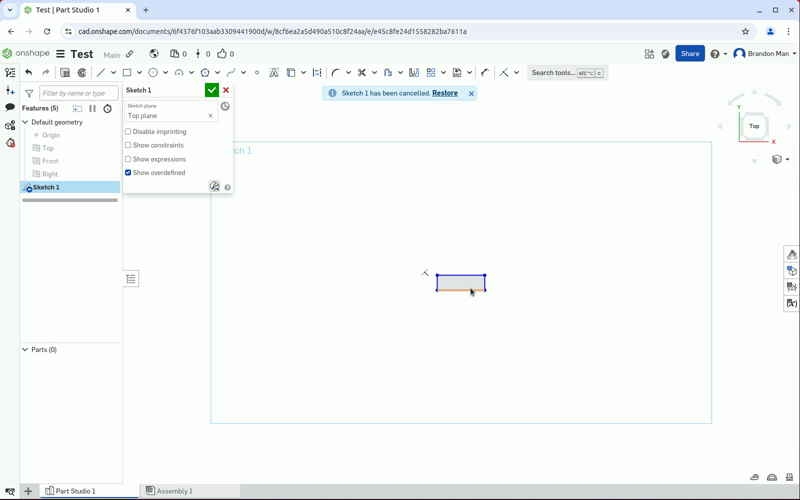
scroll(6)
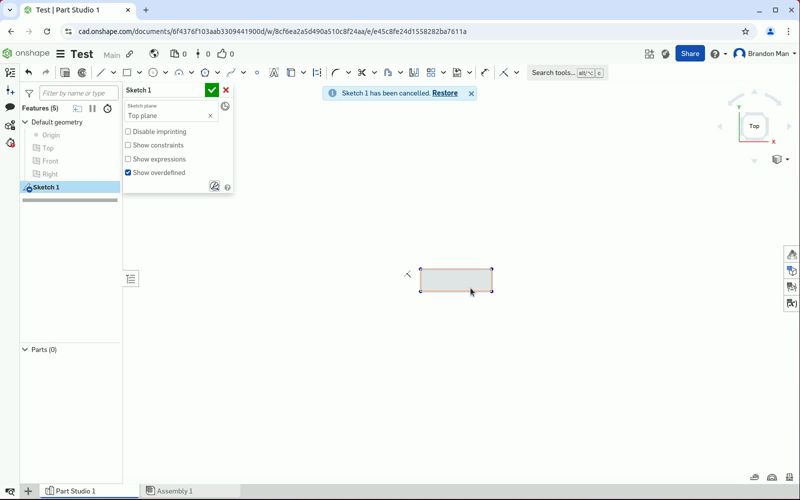
scroll(6)
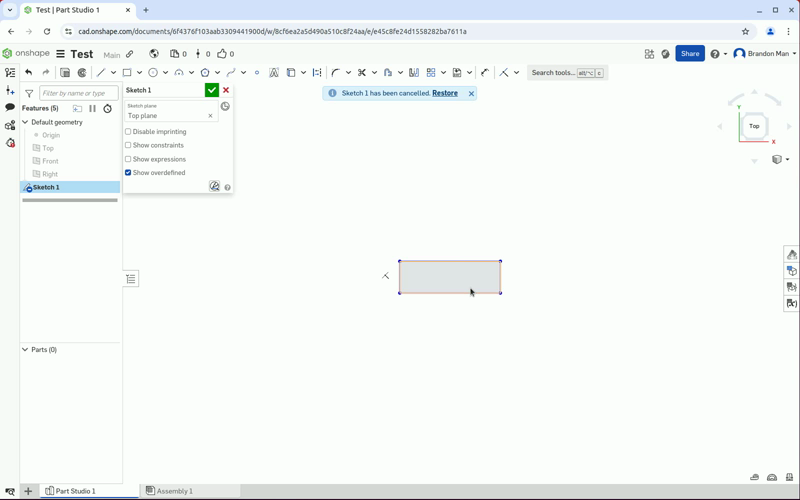
scroll(6)
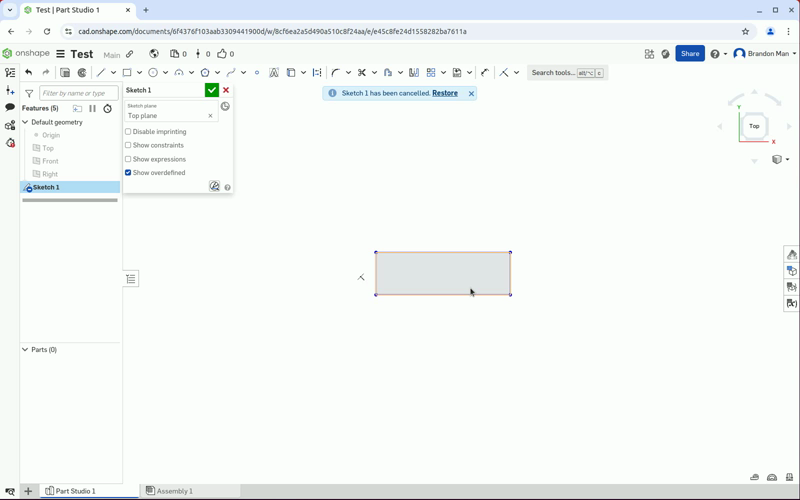
scroll(6)
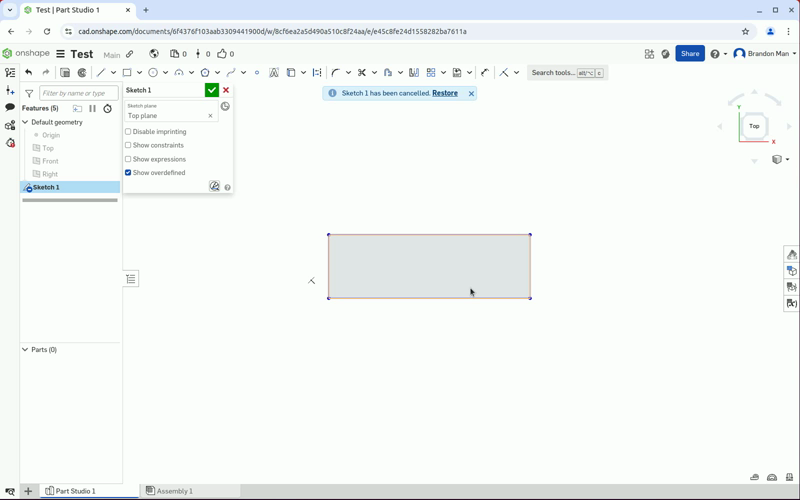
scroll(6)
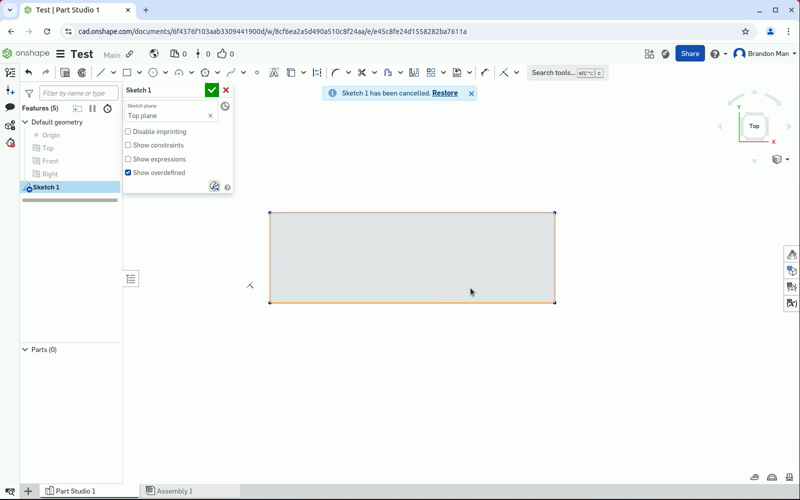
scroll(6)
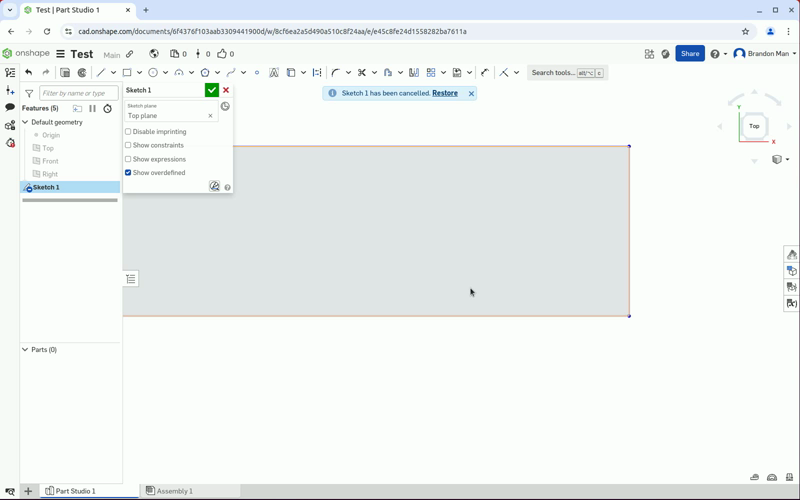
click(470, 287)
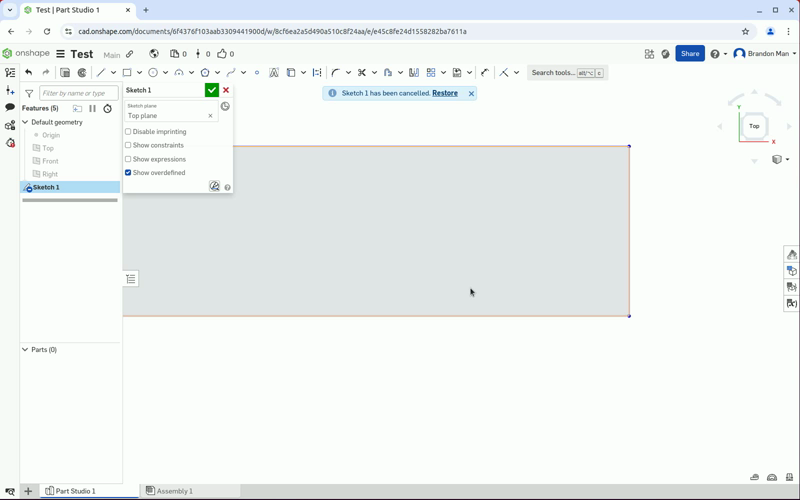
scroll(-6)
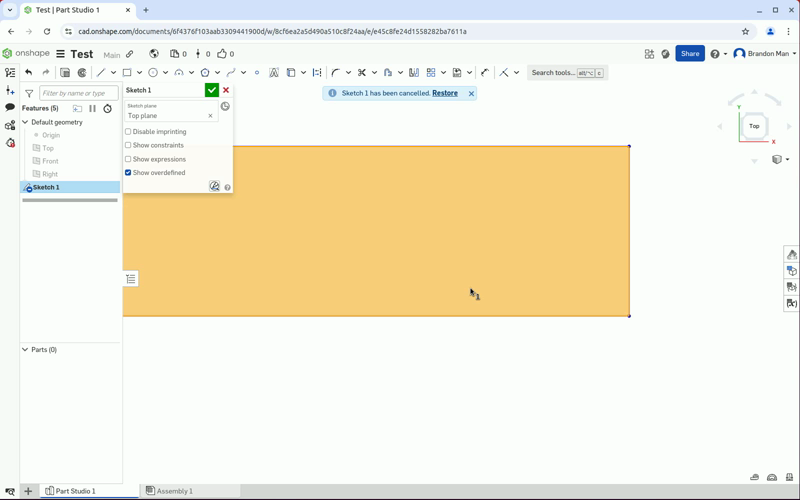
scroll(-6)
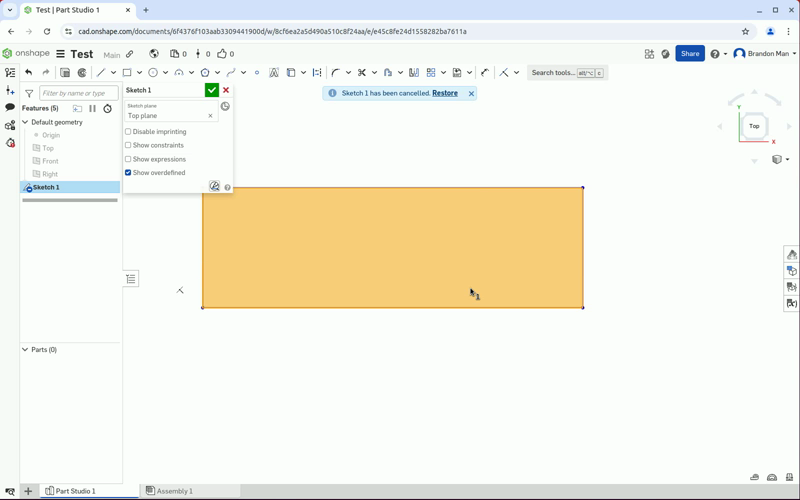
scroll(-6)
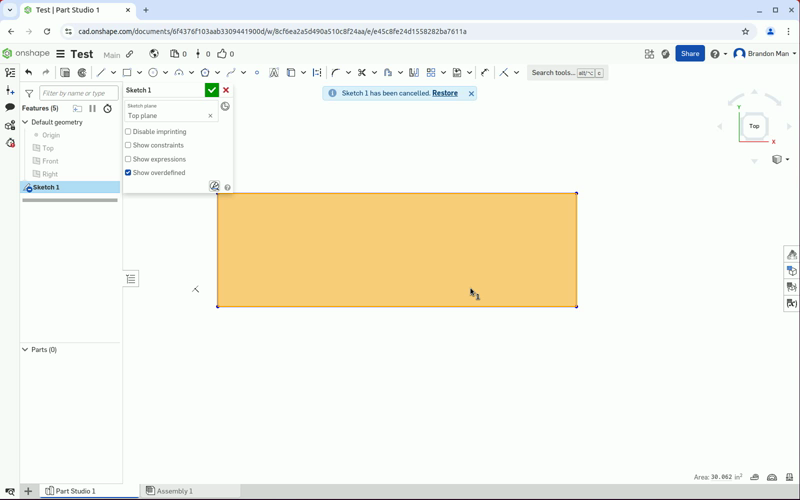
scroll(-6)
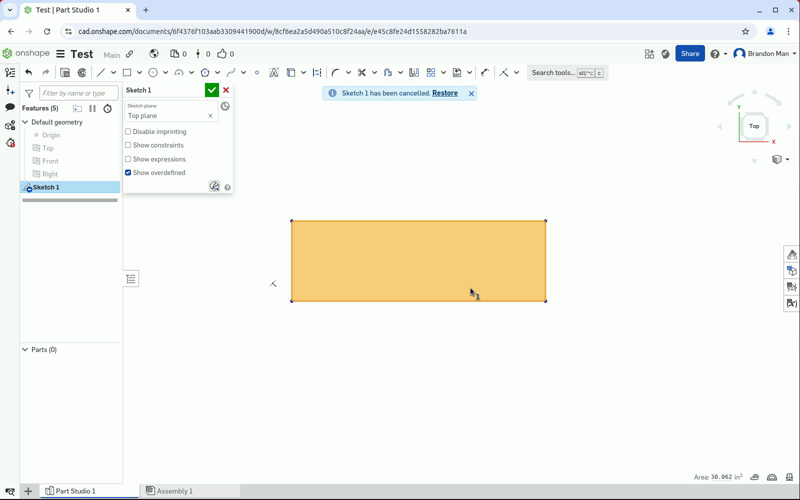
scroll(-6)
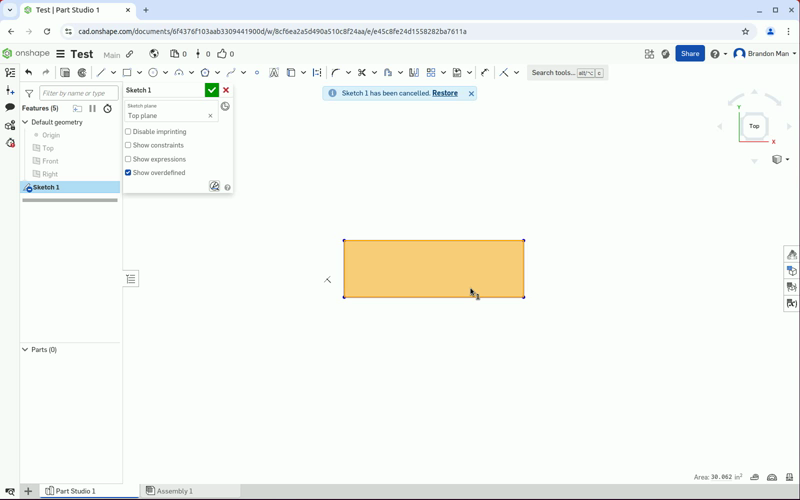
scroll(-6)
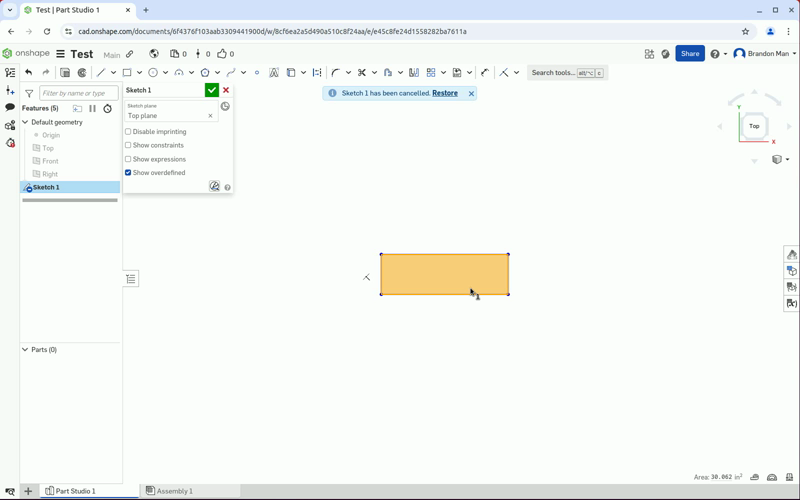
scroll(-6)
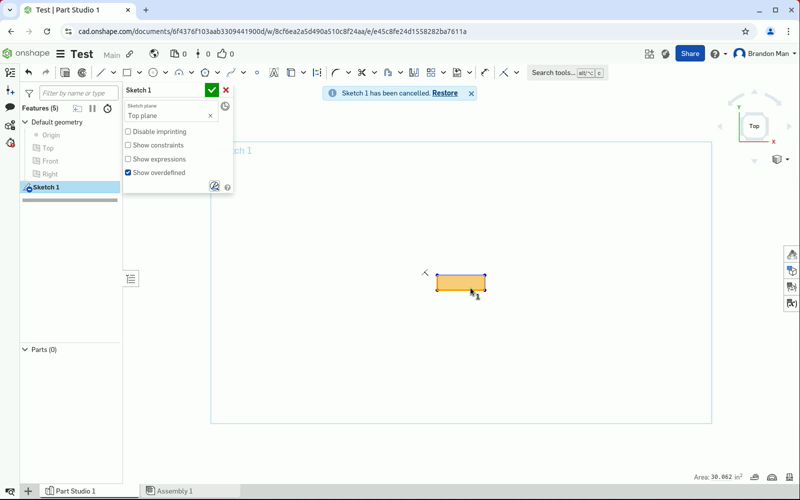
mouse_move(73, 352)
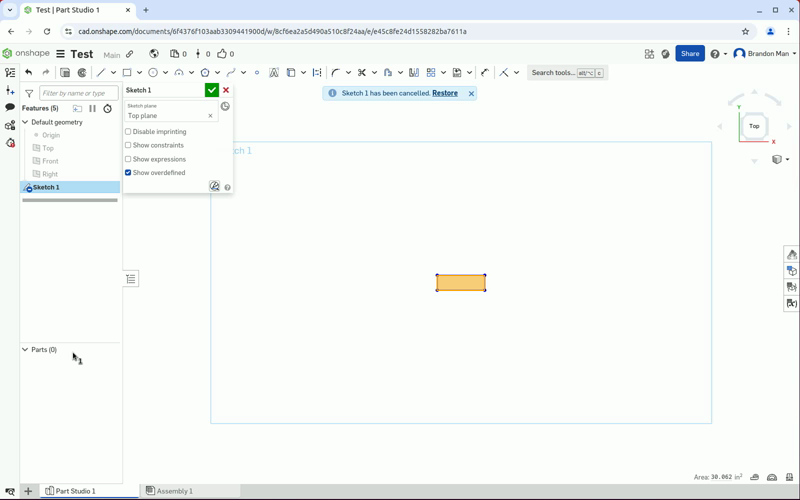
key(shift+y)
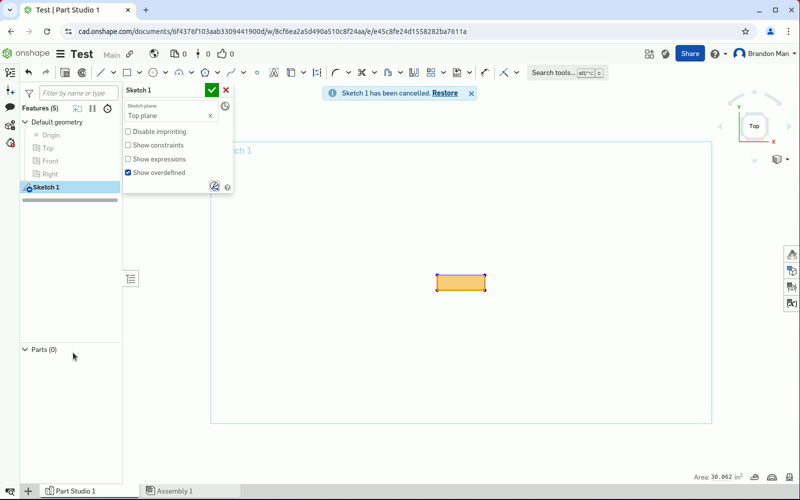
key(shift+e)
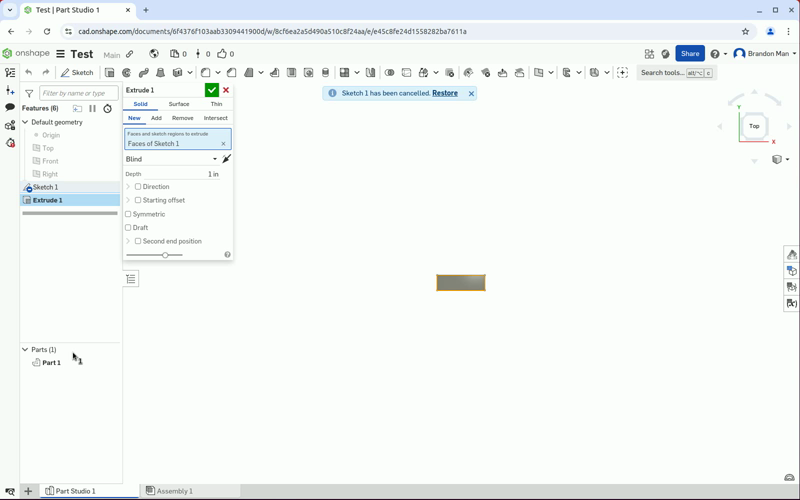
mouse_move(143, 106)
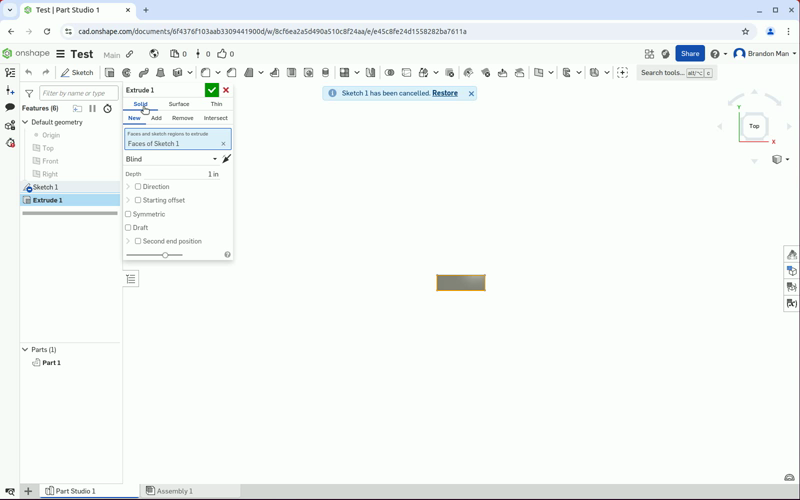
click(143, 106)
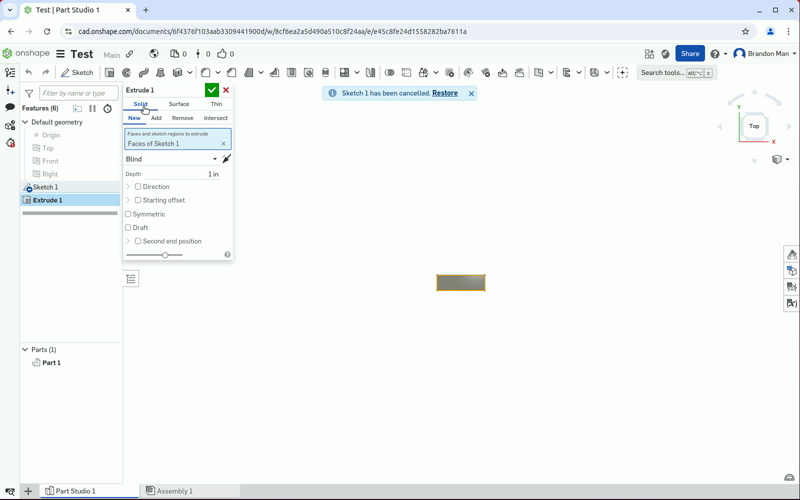
mouse_move(137, 120)
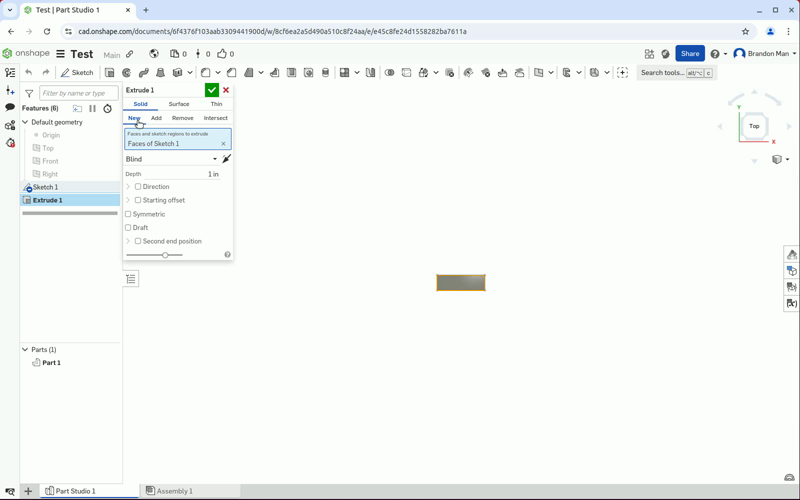
click(137, 120)
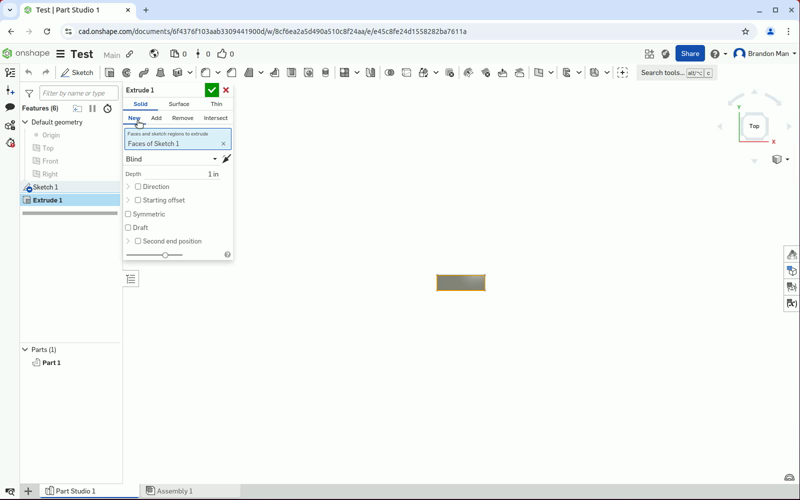
key(tab, 4)
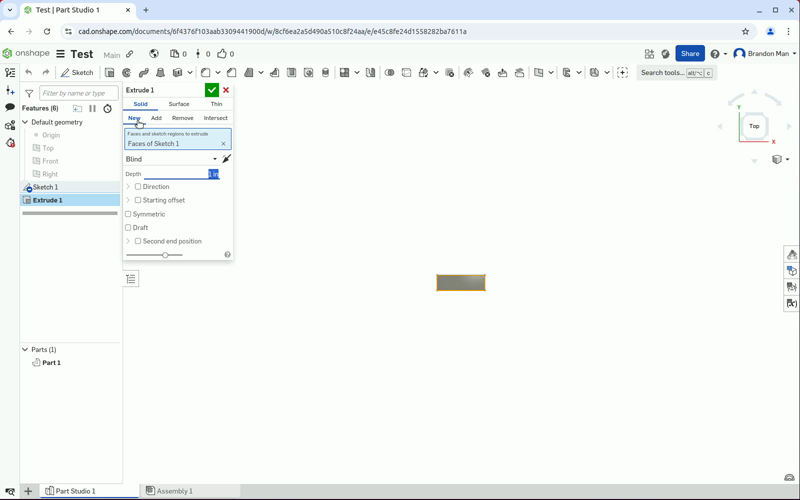
text(23.108)
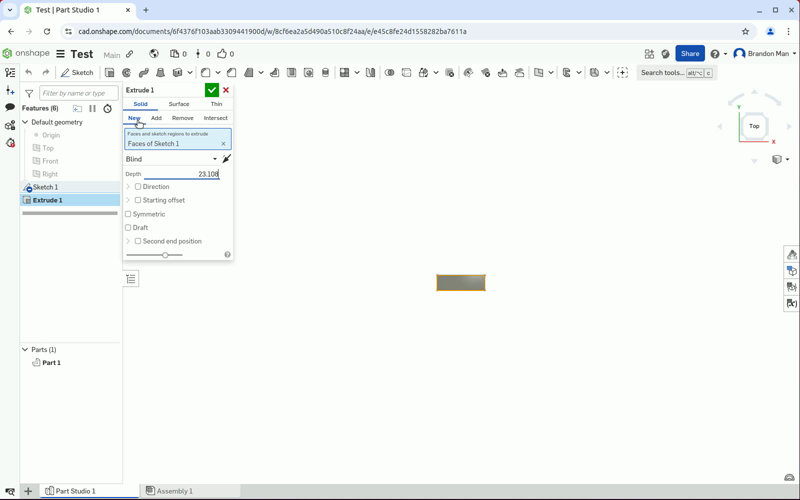
key(enter)
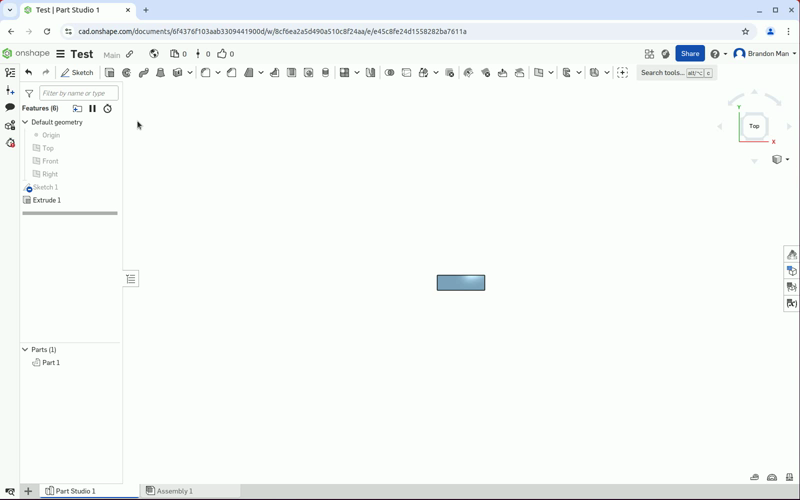
key(shift+h)
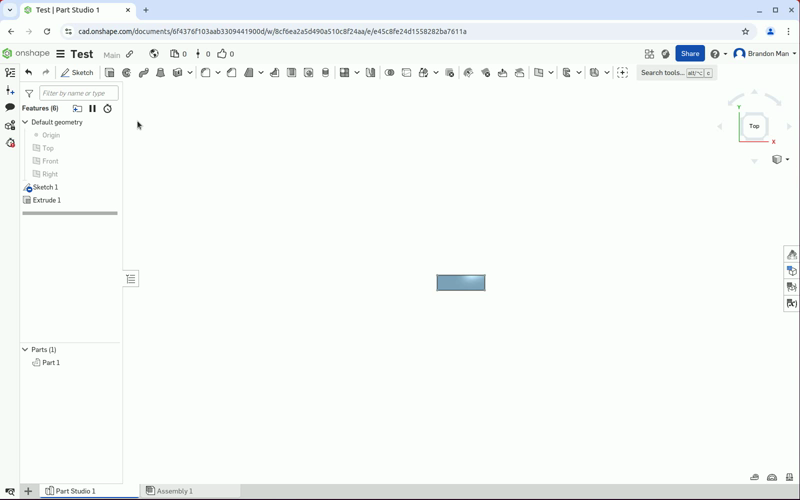
key(shift+h)
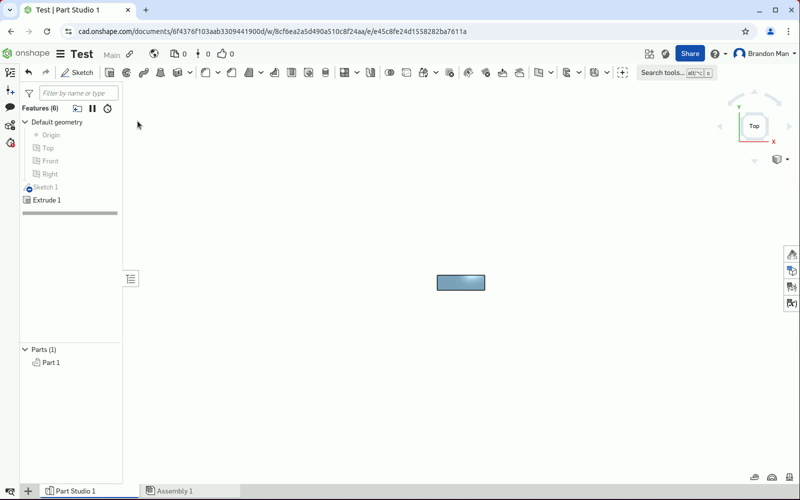
mouse_move(73, 189)
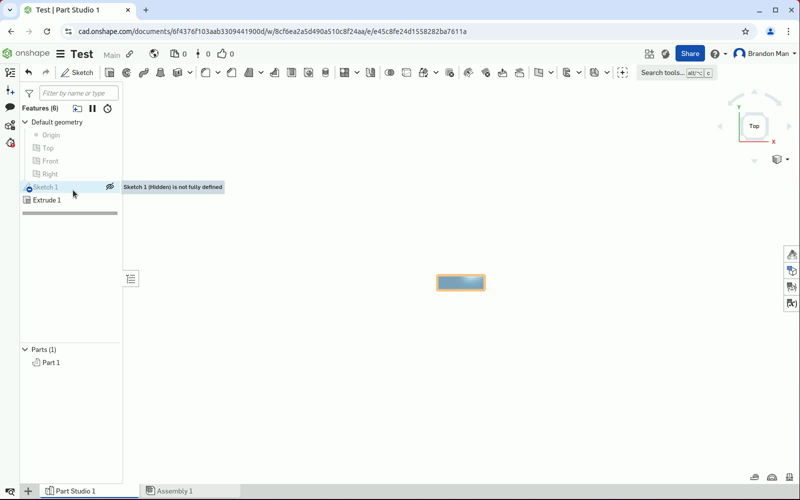
click(73, 189)
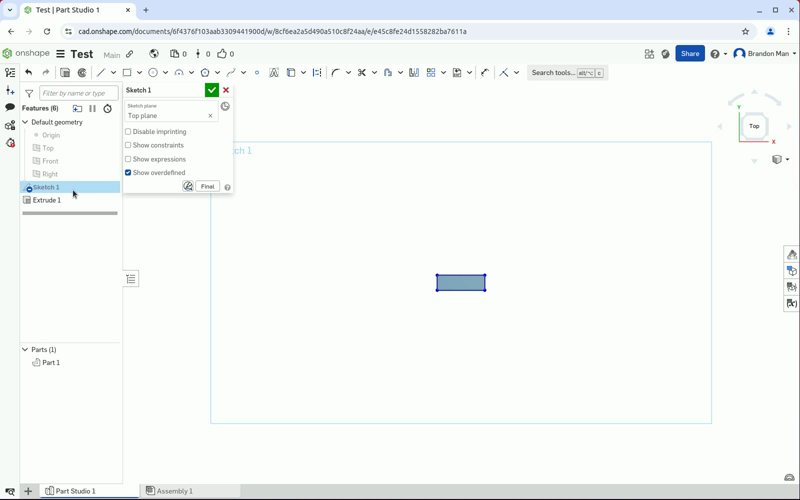
mouse_move(229, 92)
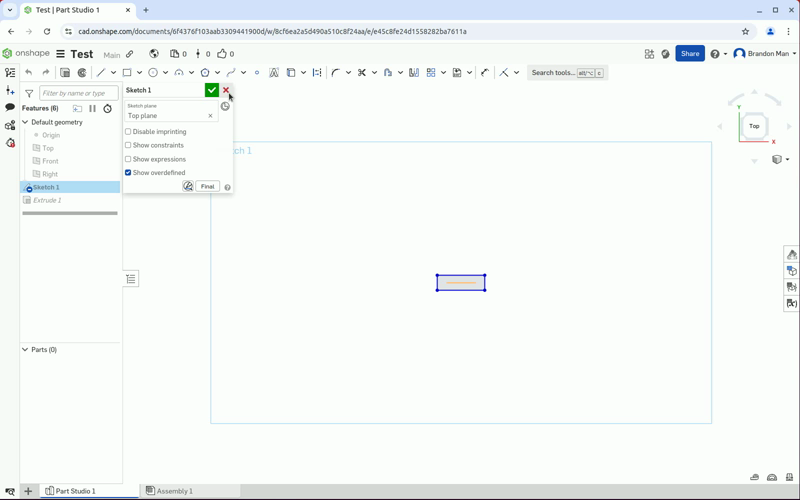
click(229, 92)
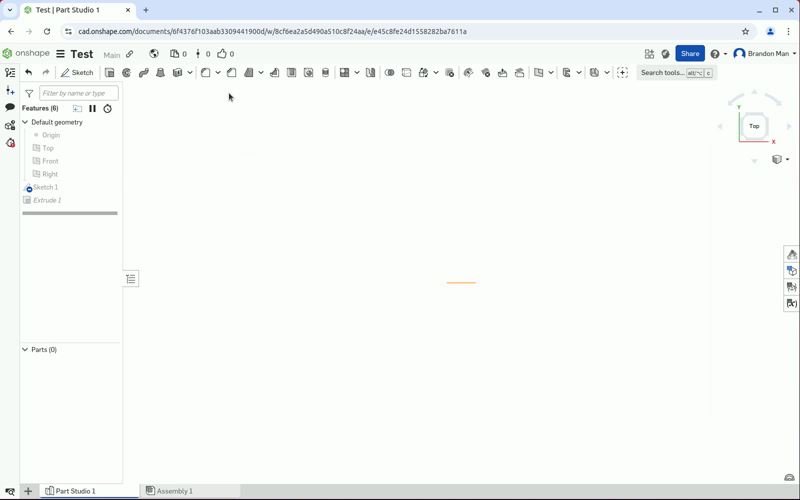
mouse_move(73, 352)
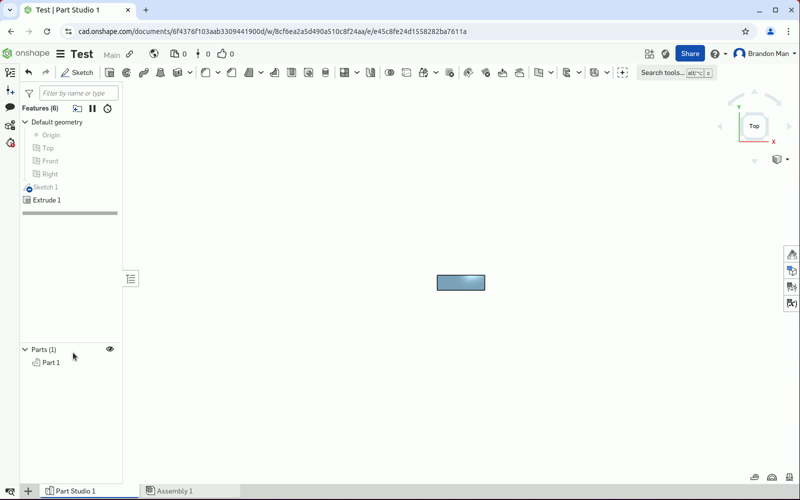
key(y)
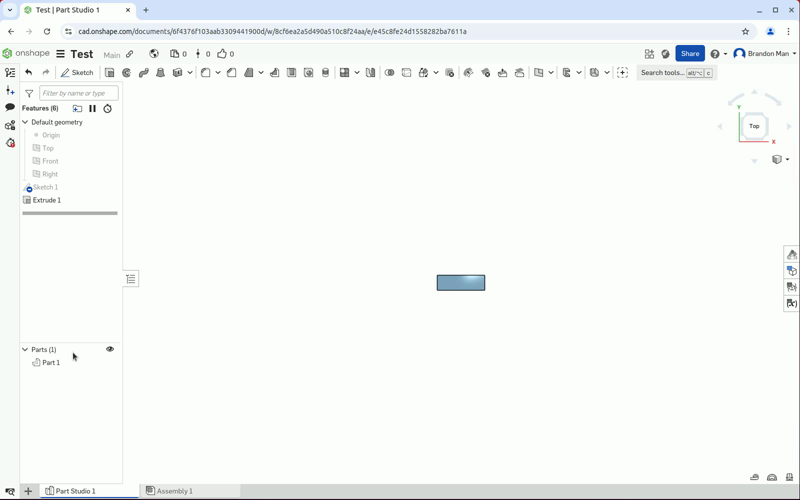
key(shift+p)
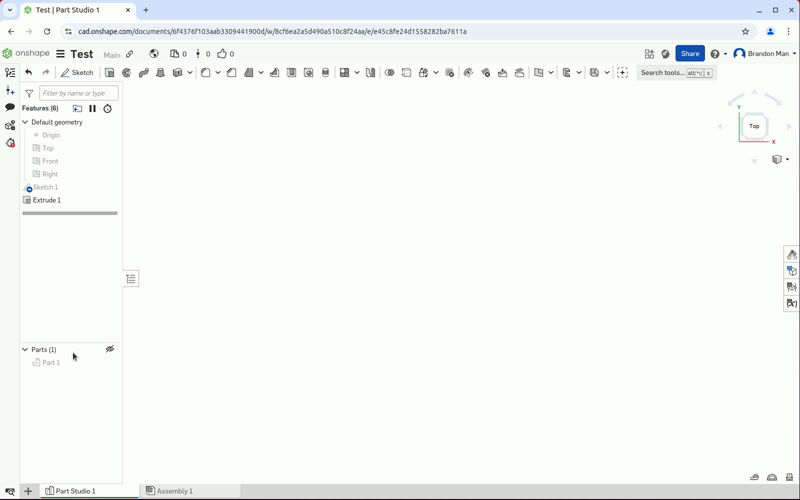
key(space)
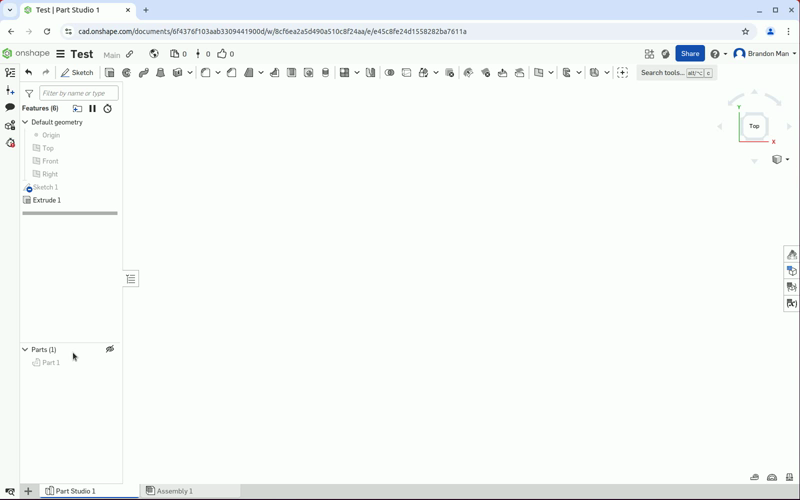
key_down(shift)
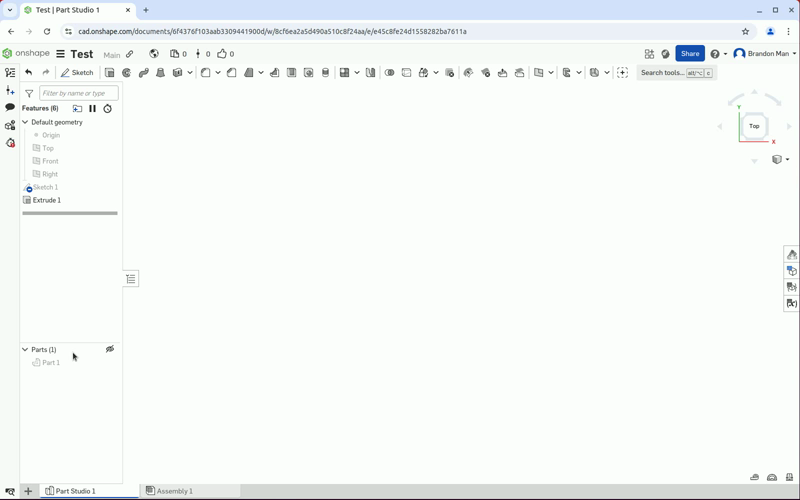
key(up)
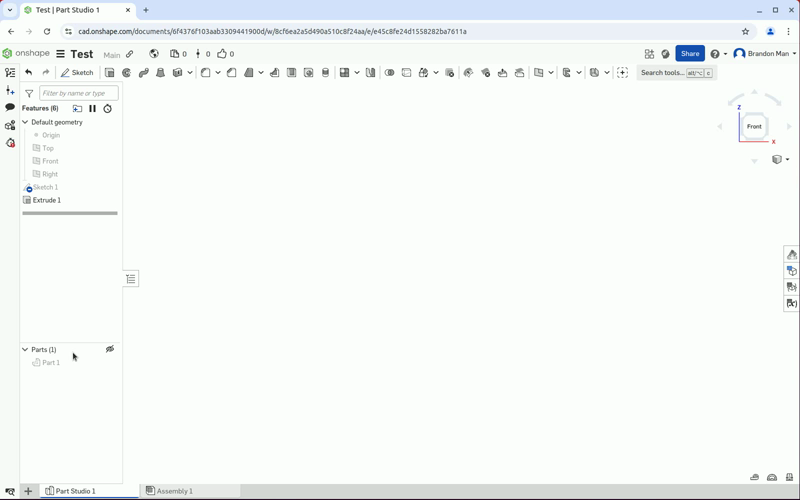
key_up(shift)
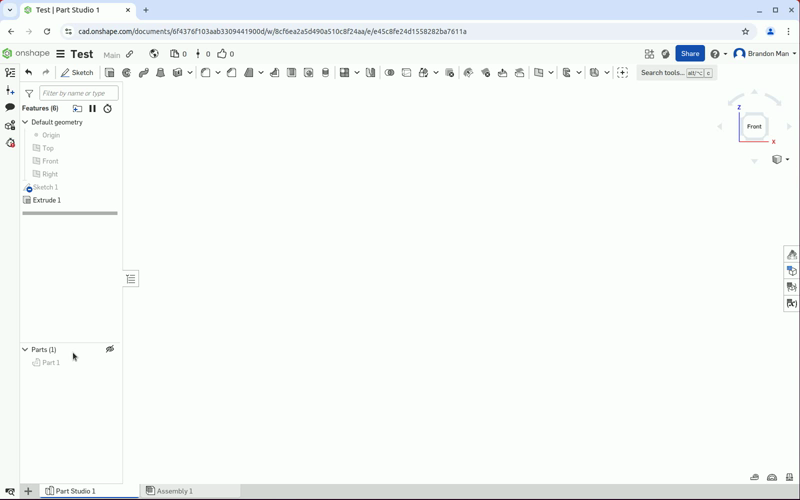
mouse_move(73, 352)
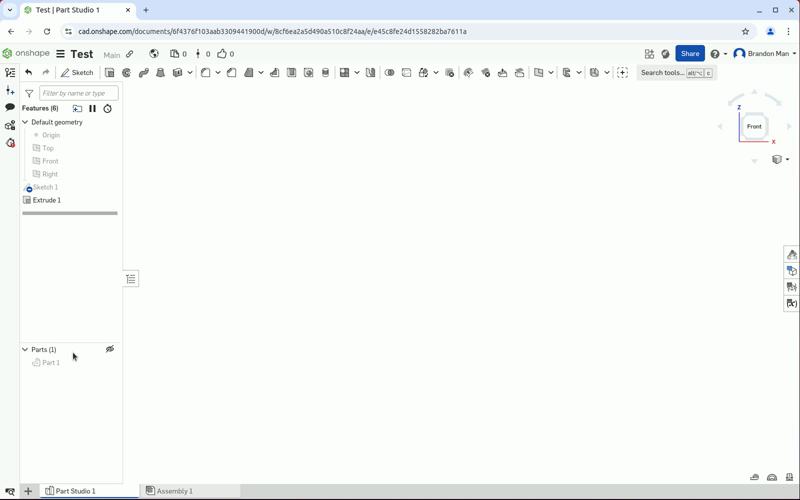
key(shift+y)
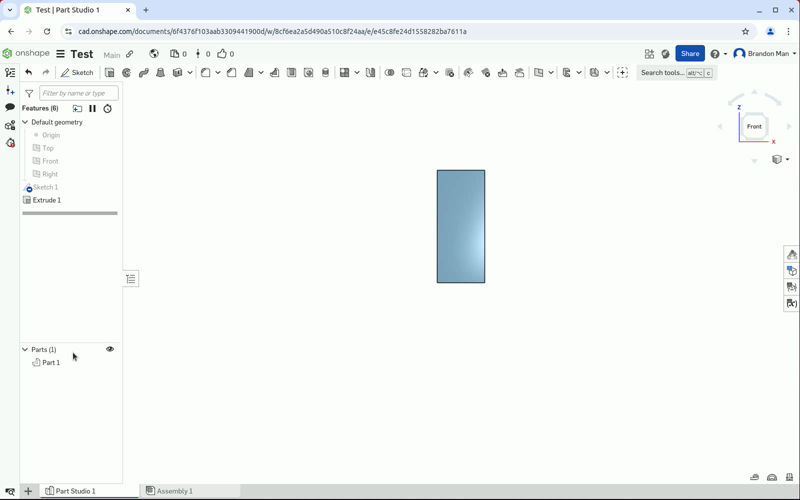
mouse_move(541, 75)
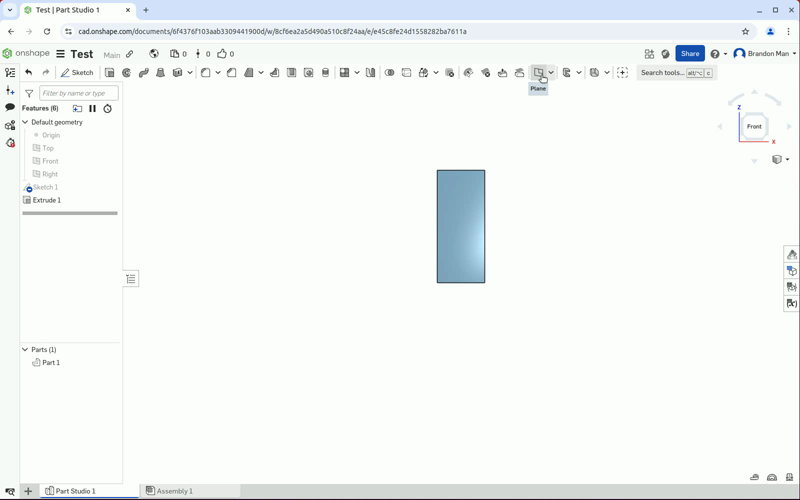
click(541, 75)
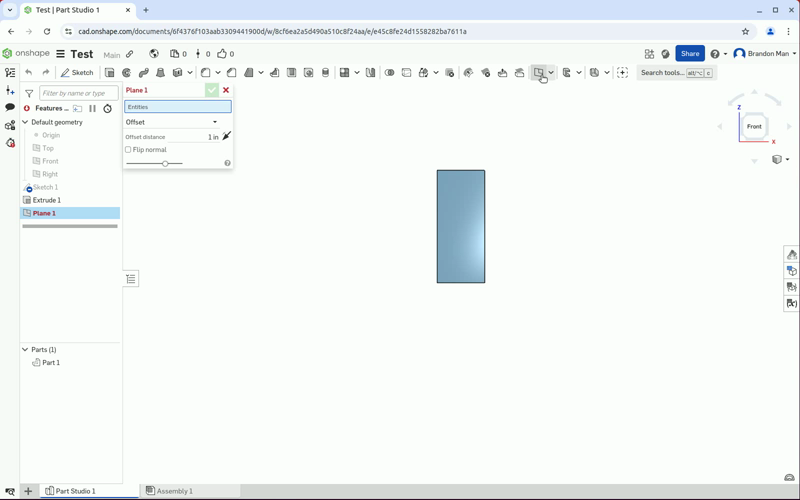
mouse_move(73, 163)
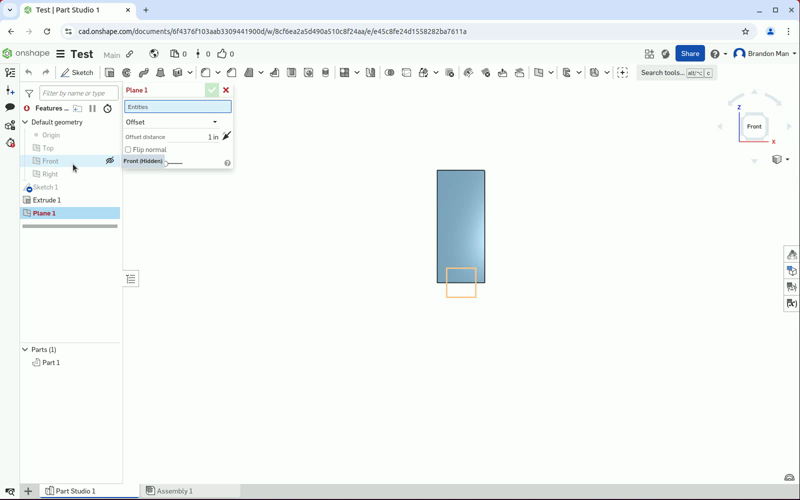
click(73, 163)
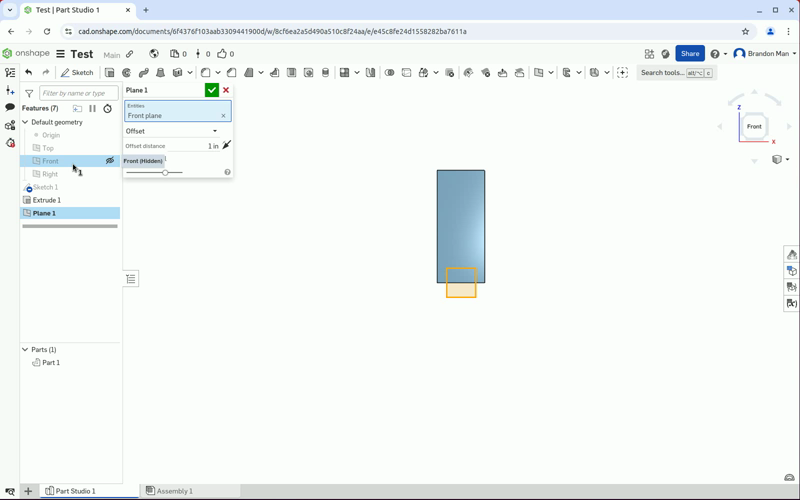
key(tab, 2)
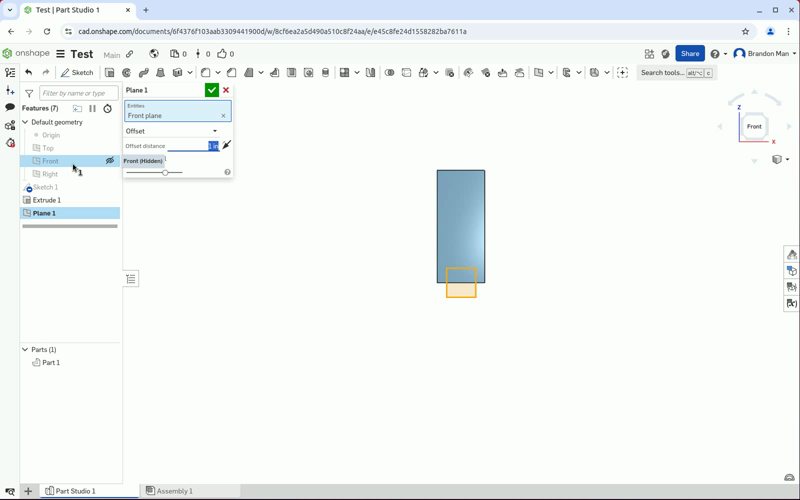
text(1.448)
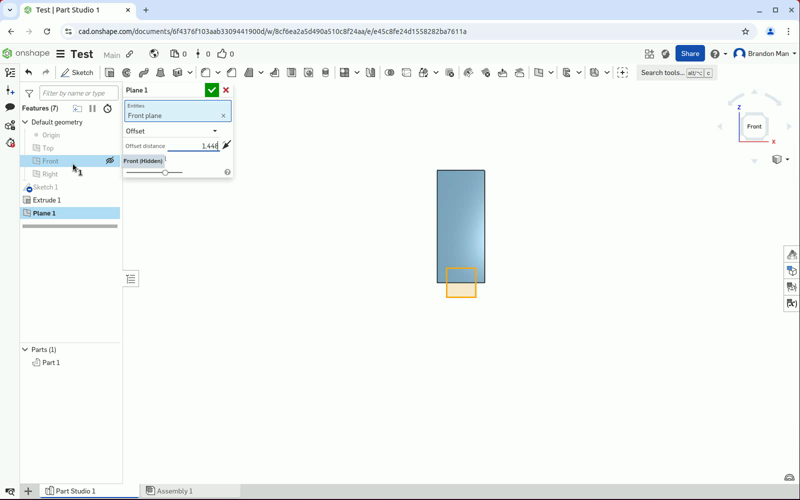
key(enter, 2)
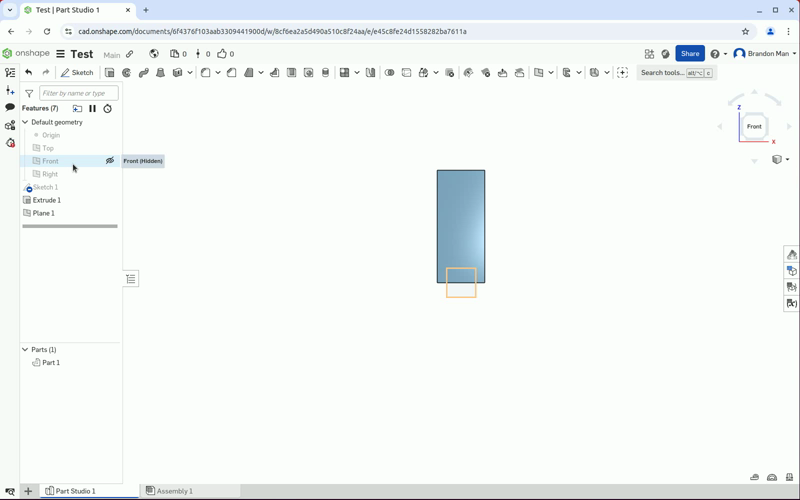
key(shift+s)
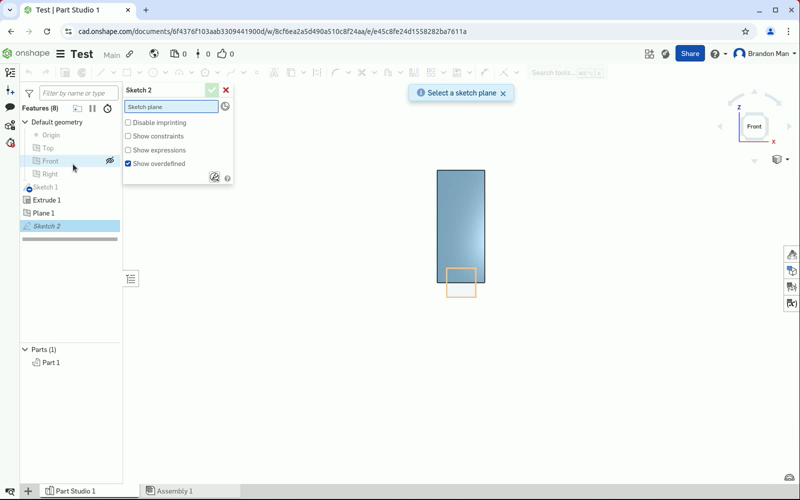
mouse_move(73, 215)
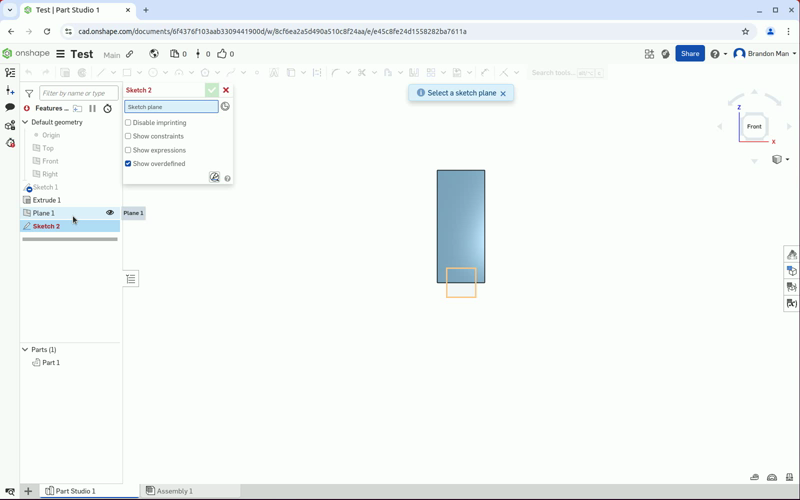
click(73, 215)
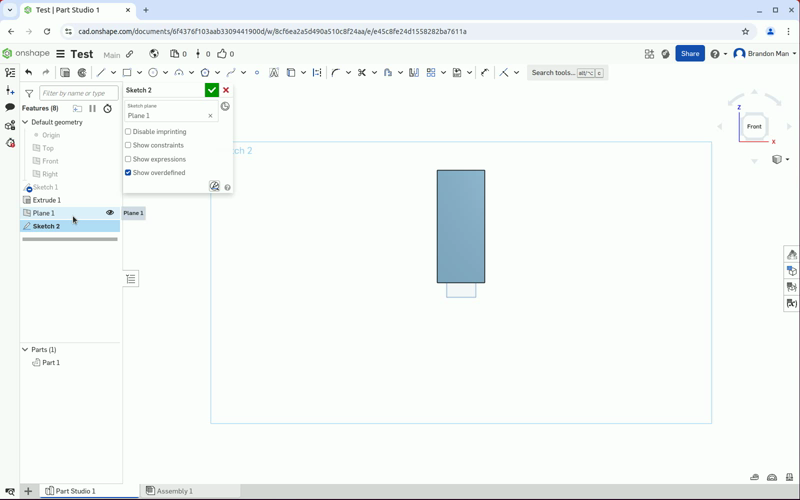
mouse_move(73, 352)
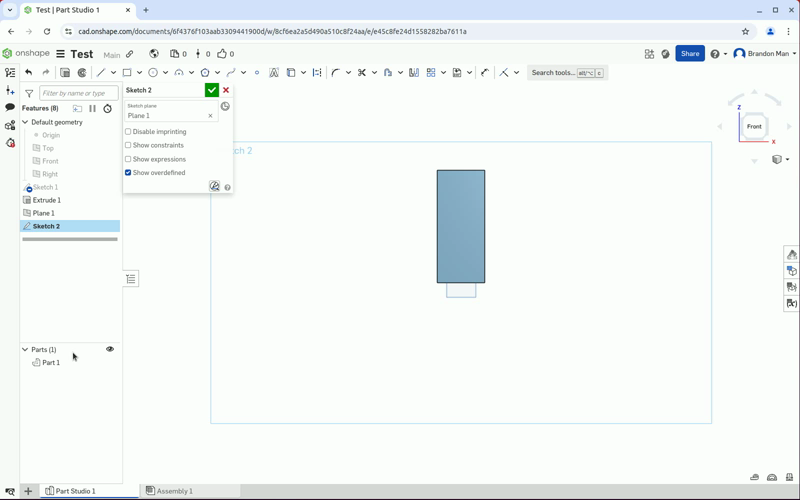
key(y)
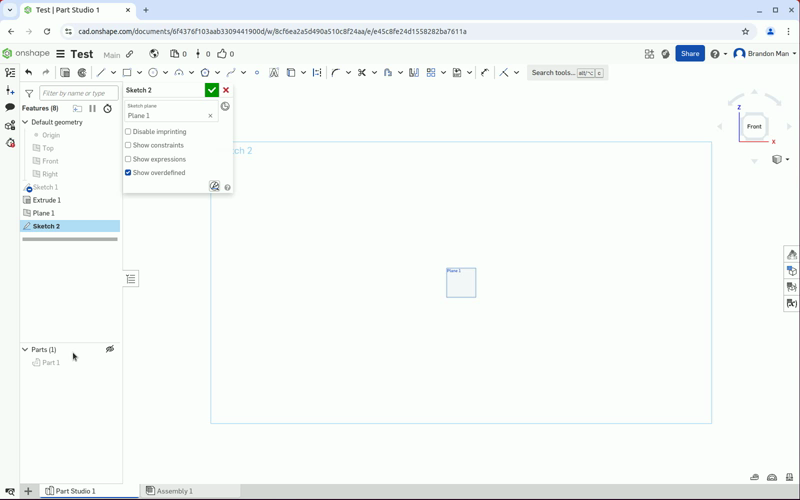
key(l)
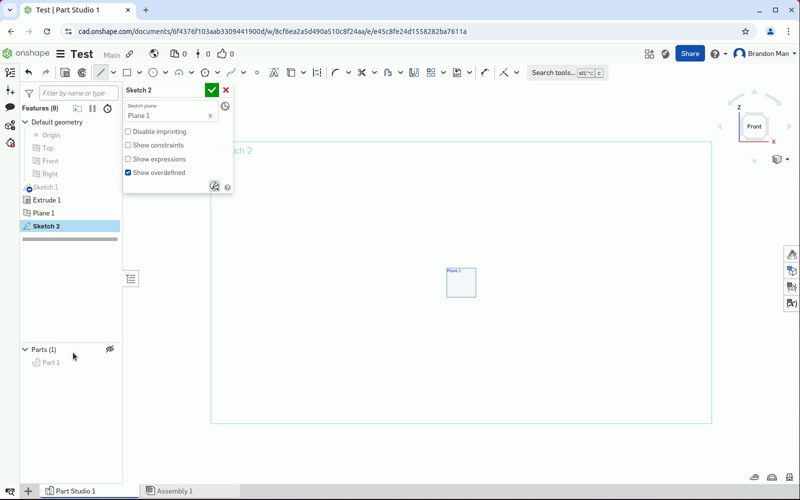
key_down(shift)
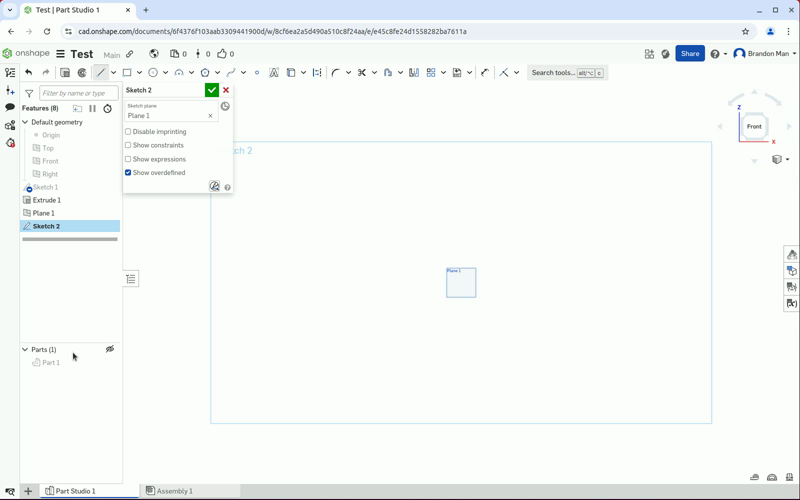
mouse_move(437, 245)
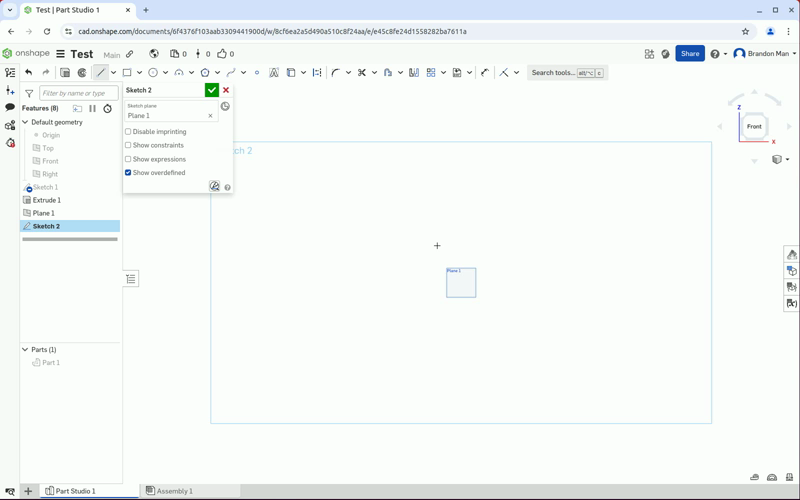
click(437, 245)
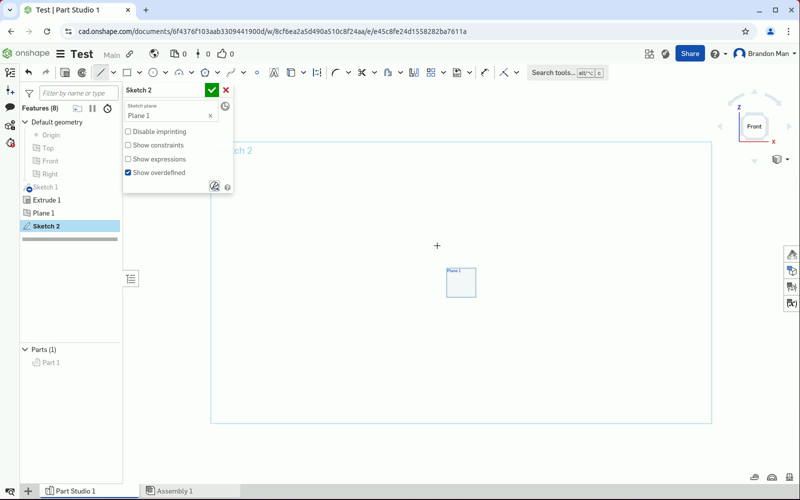
key_up(shift)
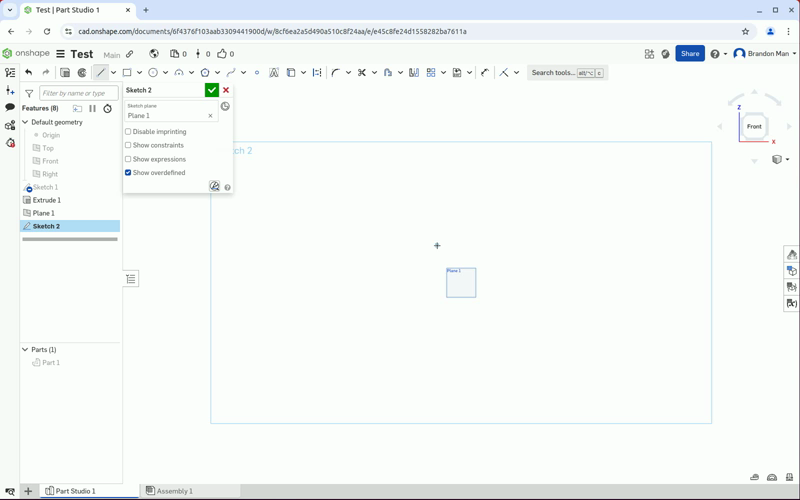
key_down(shift)
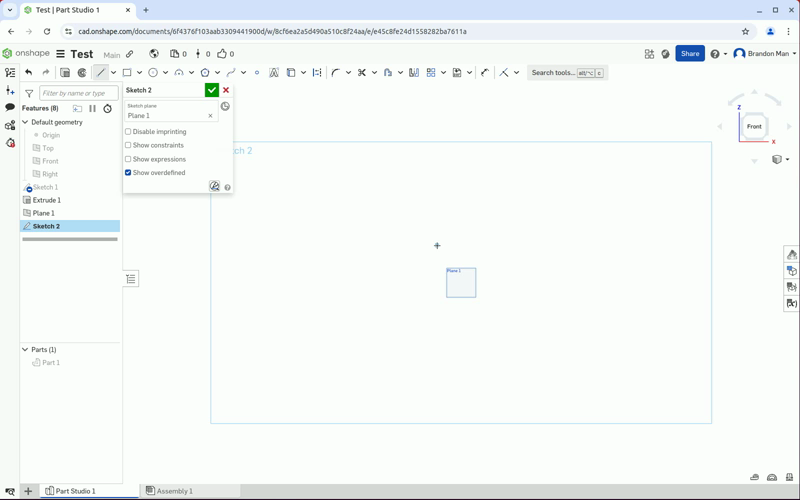
mouse_move(467, 245)
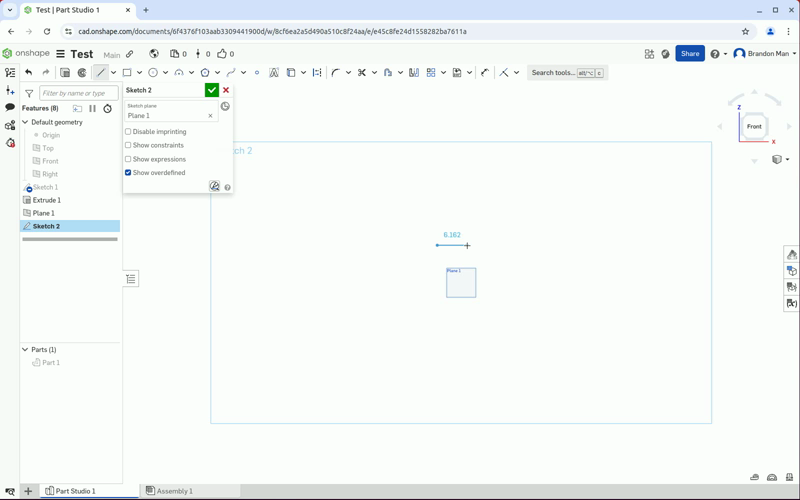
mouse_move(483, 245)
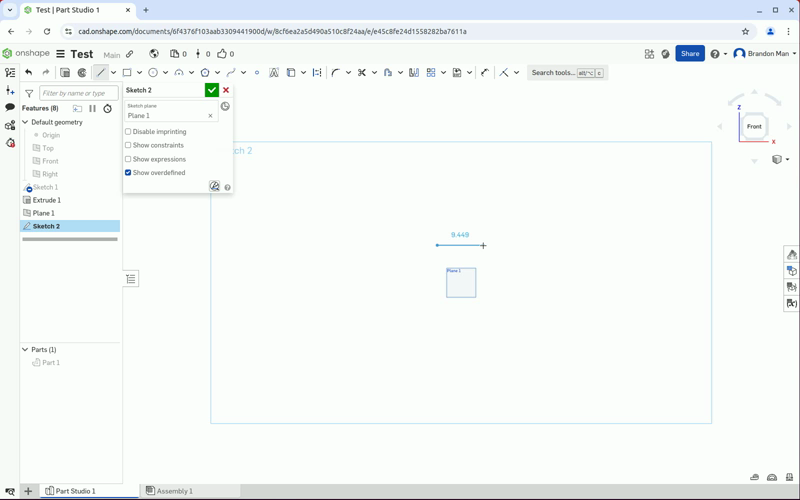
click(483, 245)
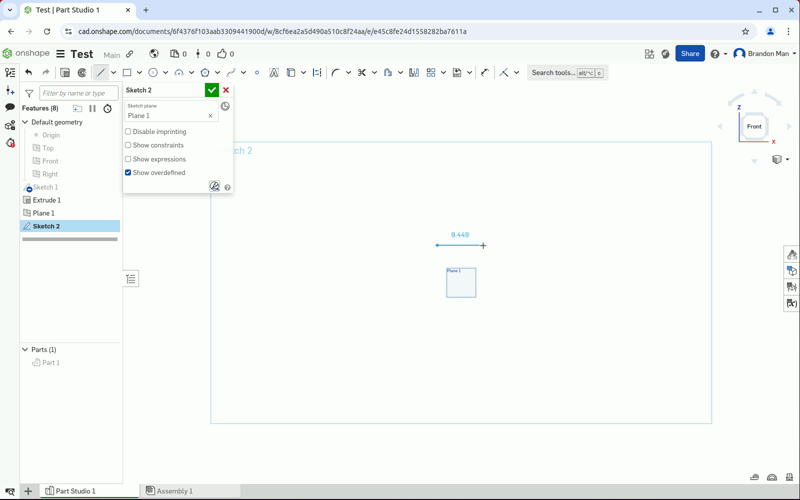
key_up(shift)
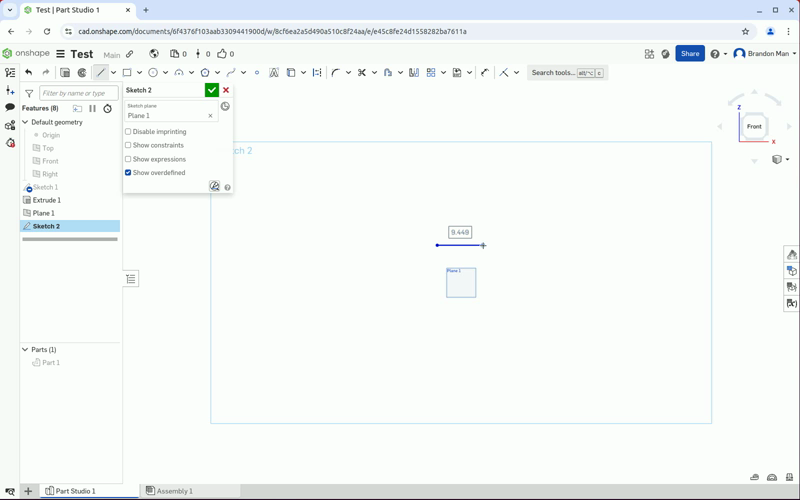
key_down(shift)
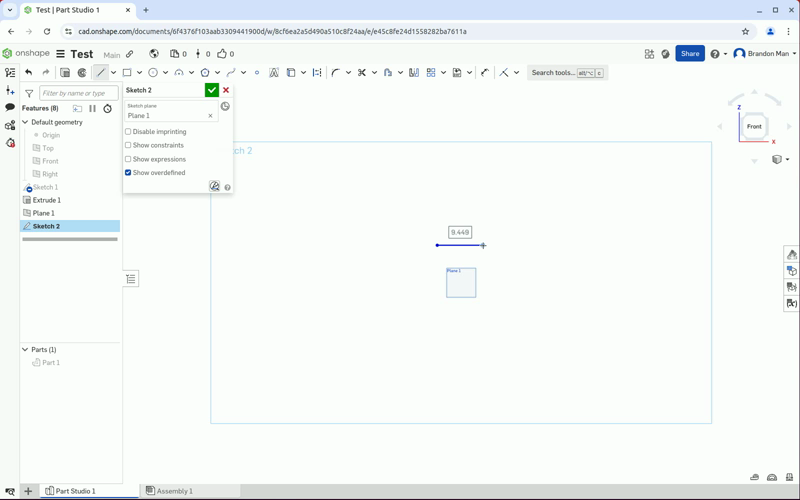
mouse_move(483, 170)
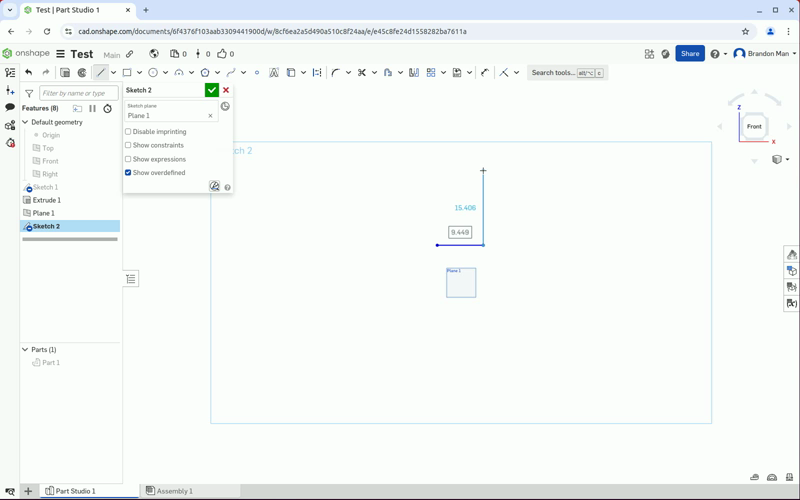
click(483, 170)
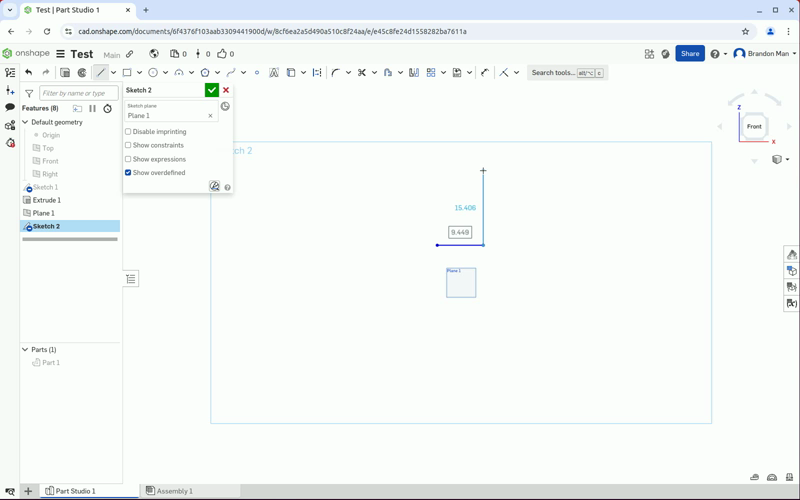
key_up(shift)
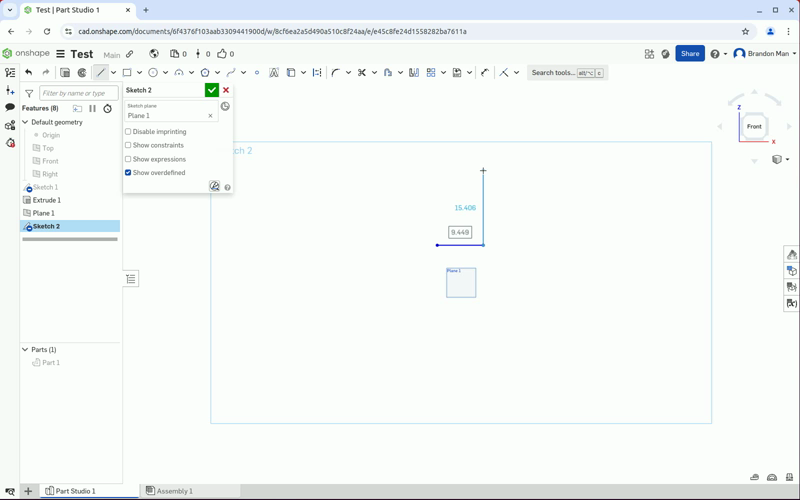
key_down(shift)
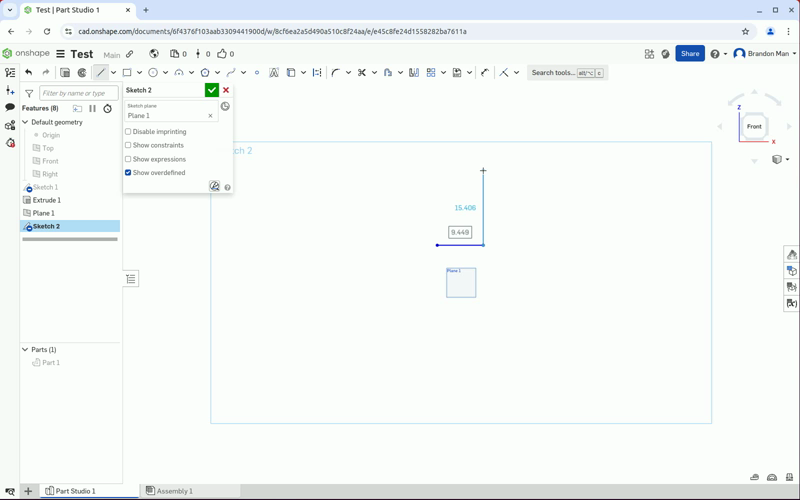
mouse_move(513, 170)
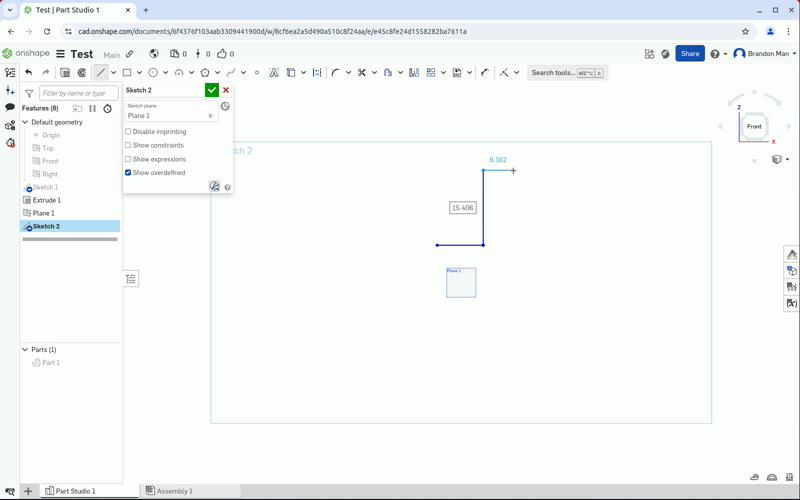
mouse_move(437, 170)
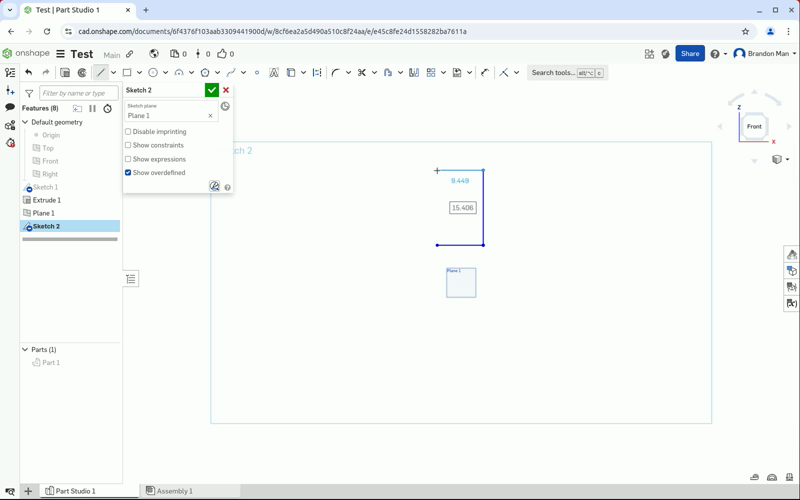
click(437, 170)
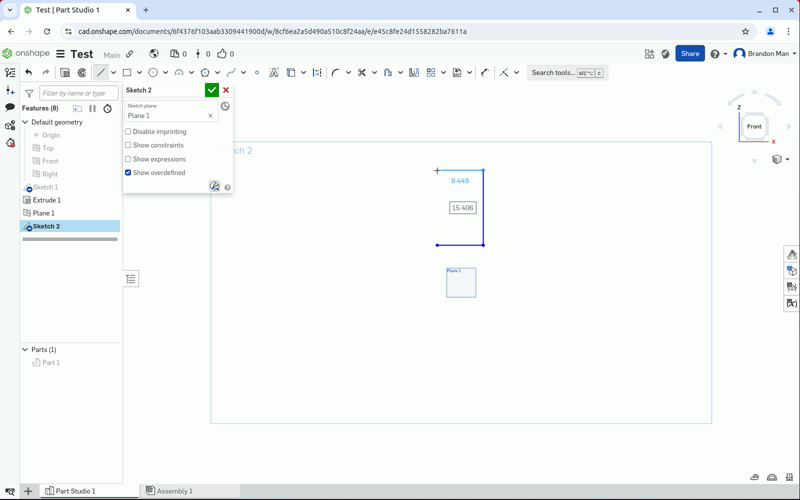
key_up(shift)
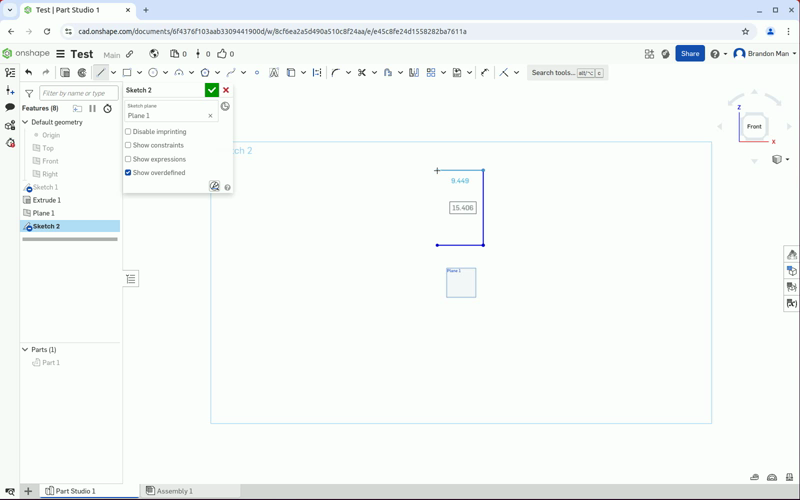
key_down(shift)
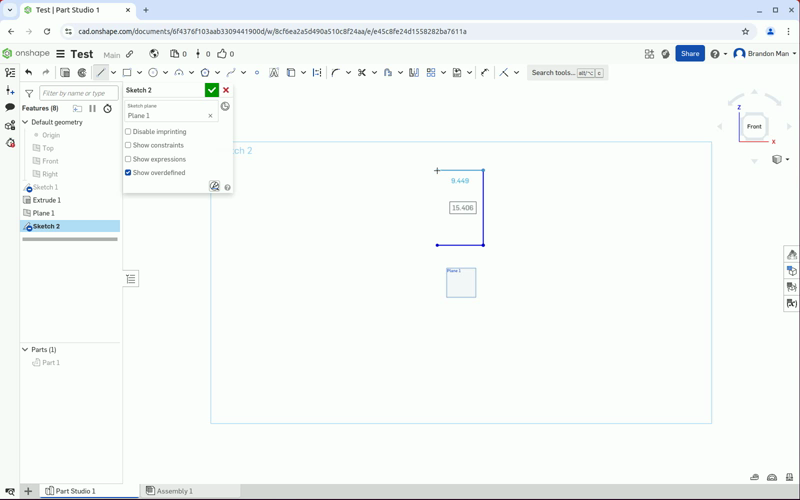
mouse_move(437, 245)
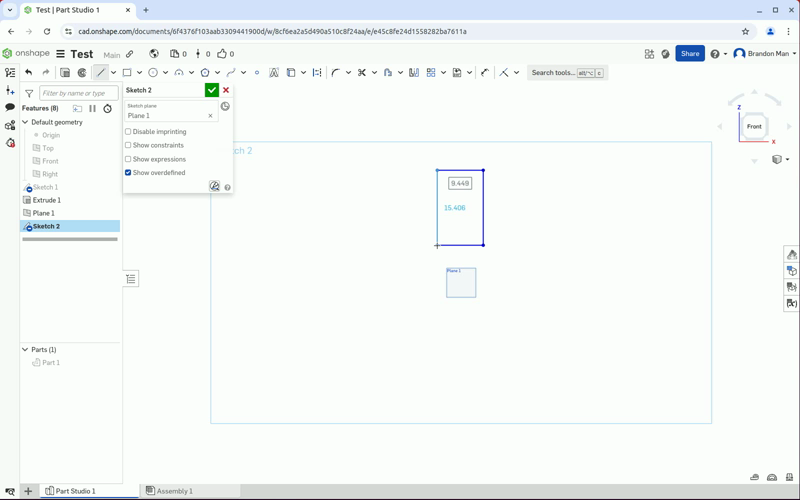
key_up(shift)
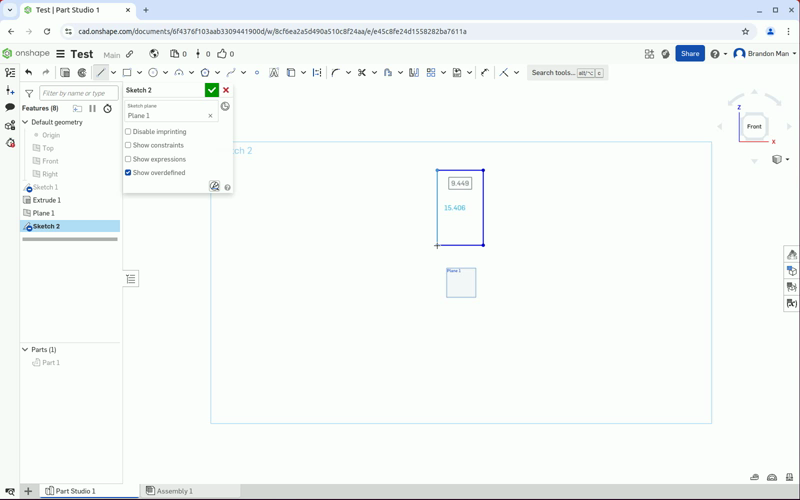
click(437, 245)
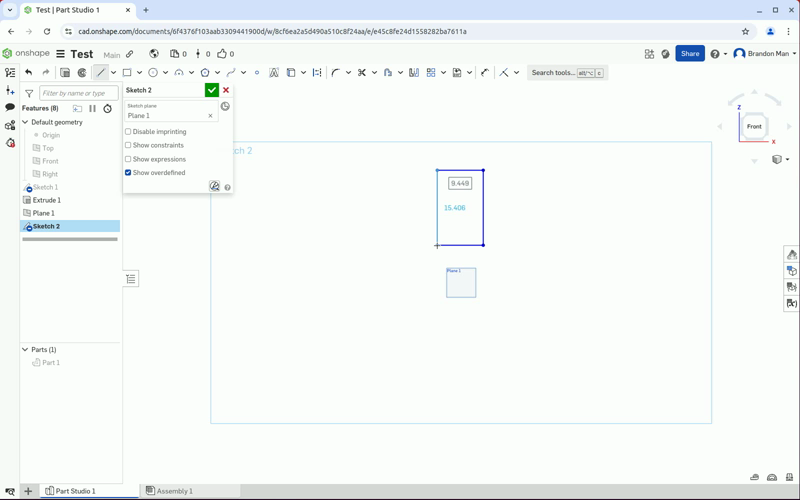
key(esc)
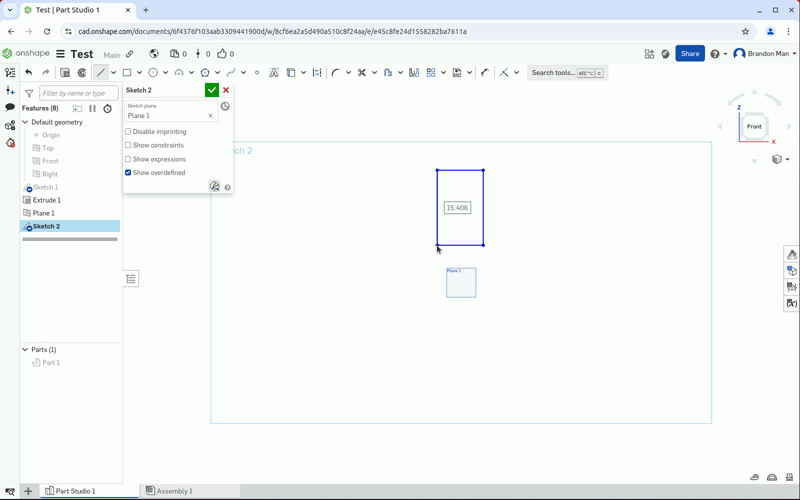
mouse_move(479, 202)
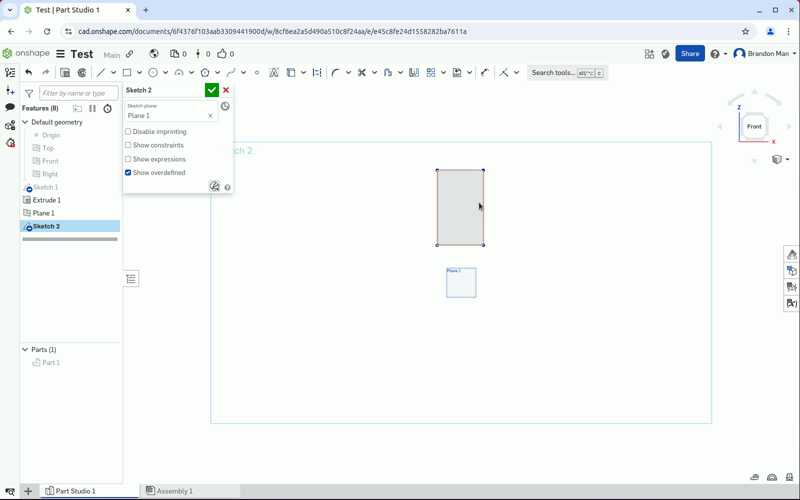
click(479, 202)
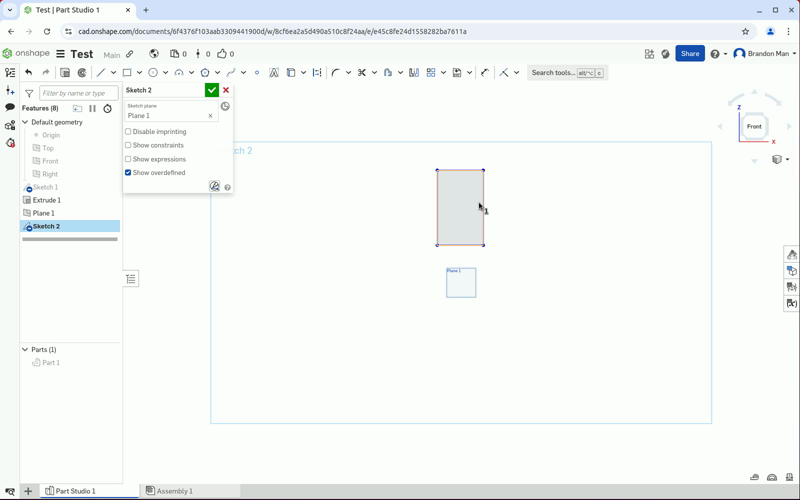
mouse_move(73, 352)
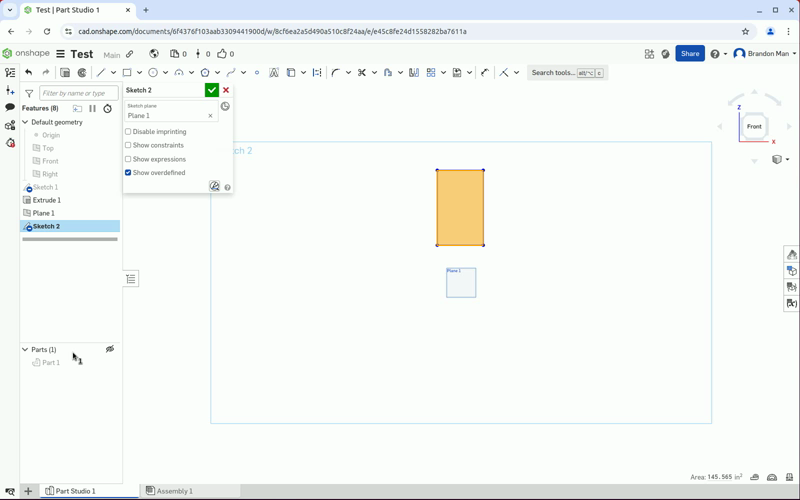
key(shift+y)
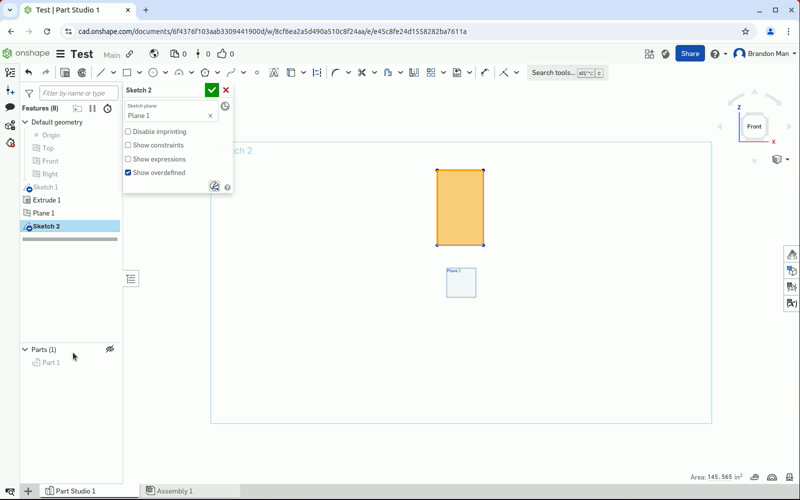
key(shift+e)
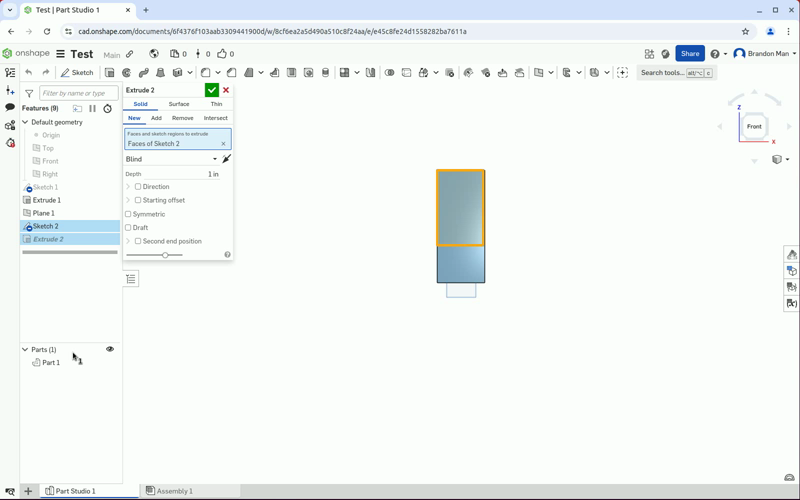
mouse_move(143, 106)
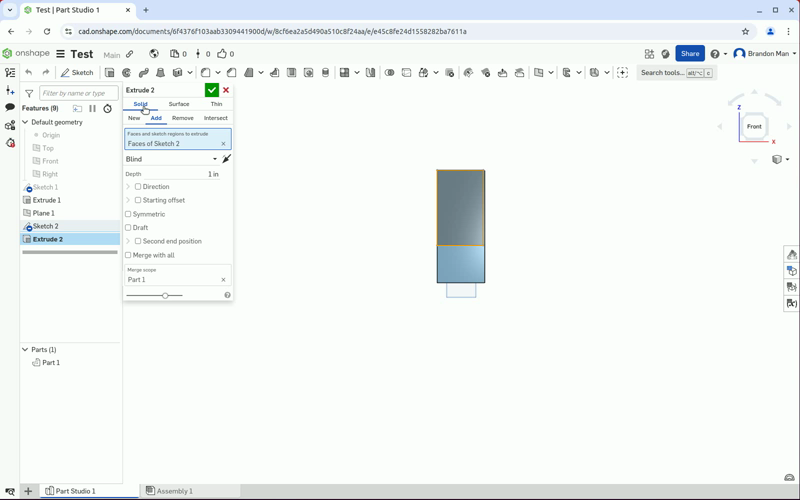
click(143, 106)
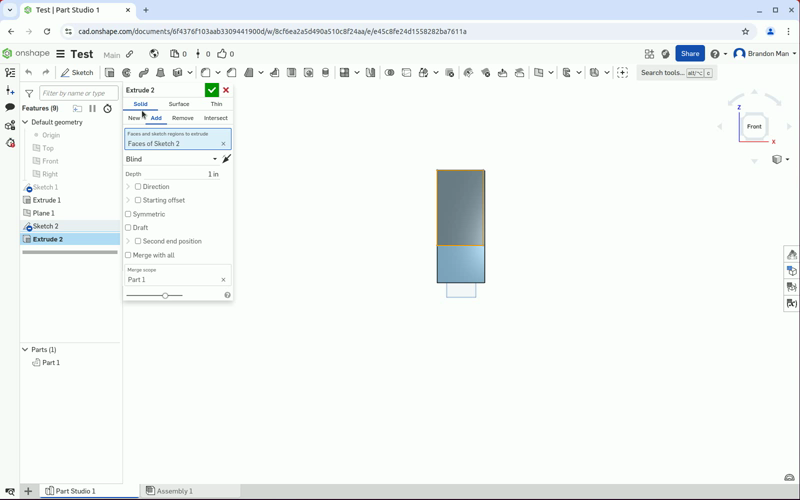
mouse_move(137, 120)
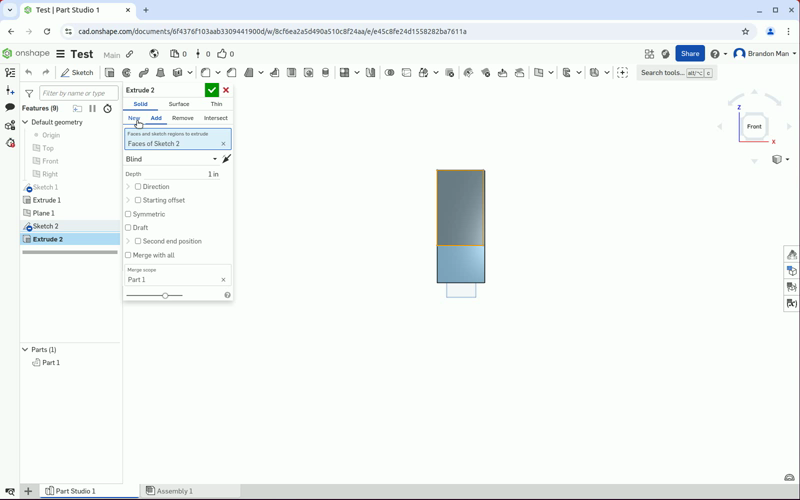
click(137, 120)
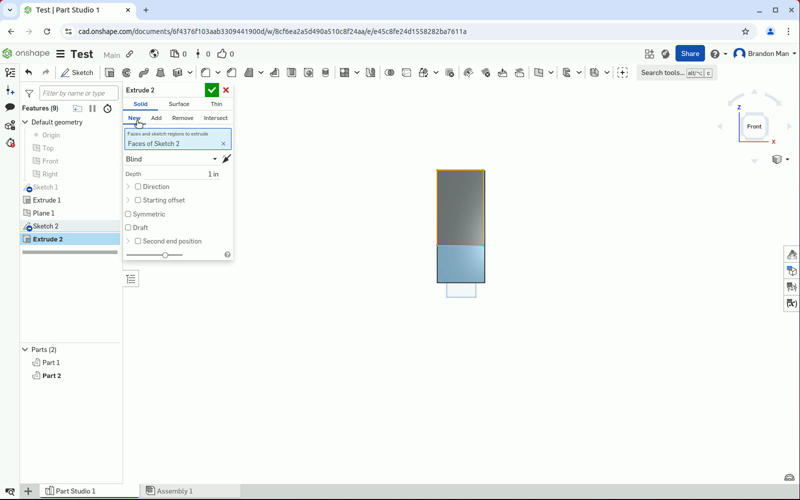
key(tab, 4)
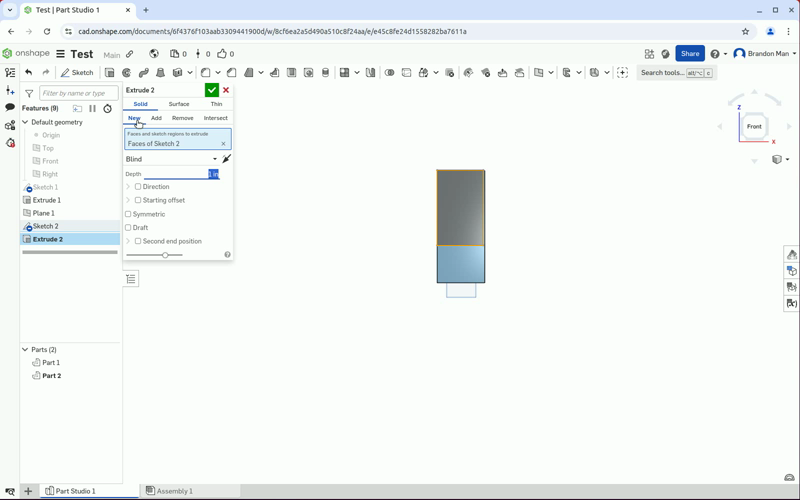
text(5.777)
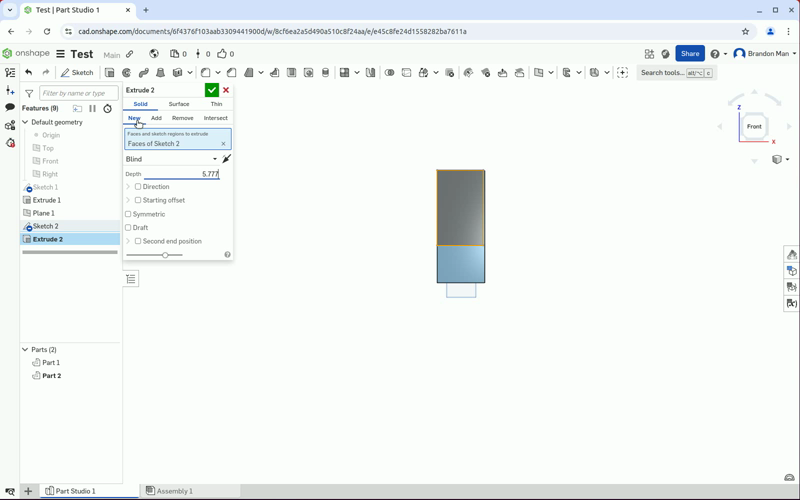
key(enter)
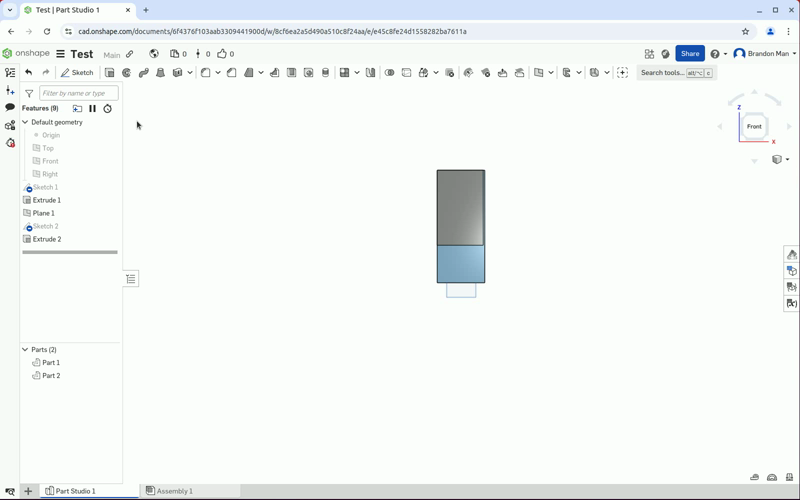
key(shift+h)
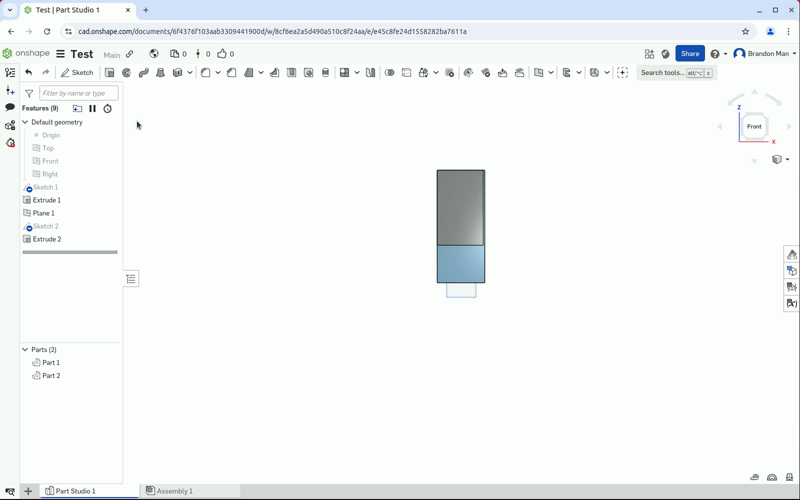
key(shift+h)
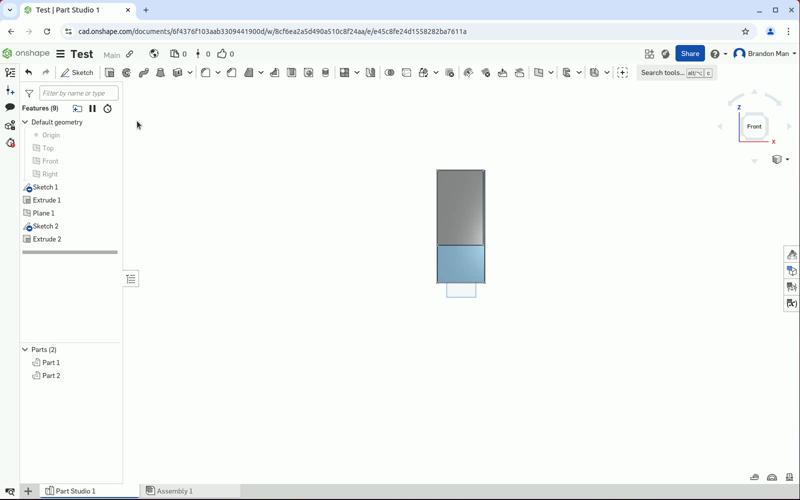
key(shift+7)
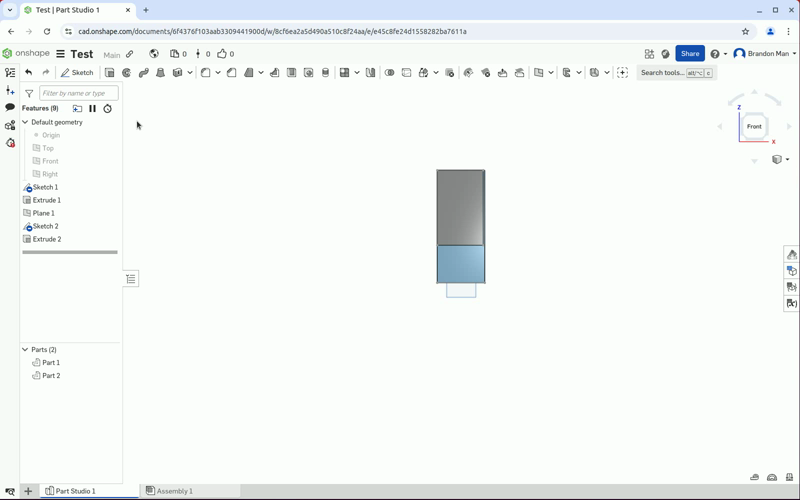
key(left, 2)
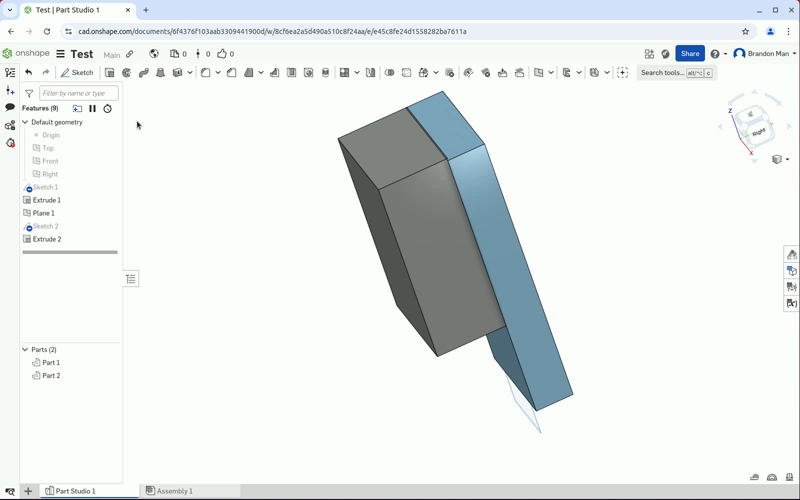
key(down, 2)
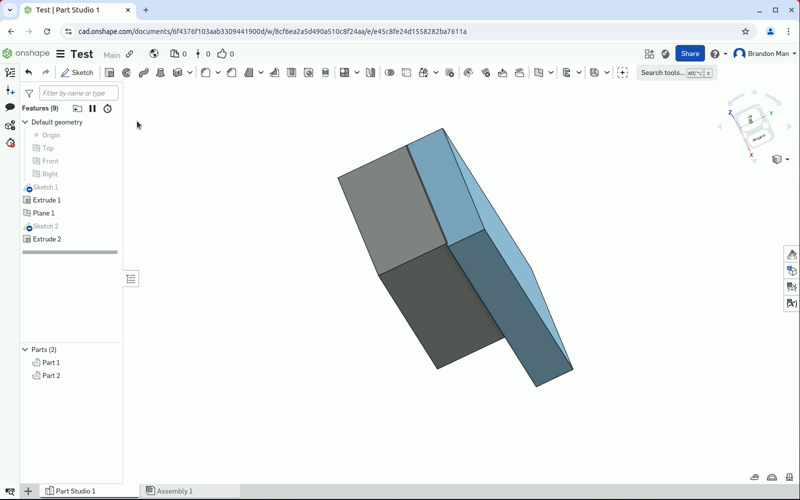
key(up, 2)
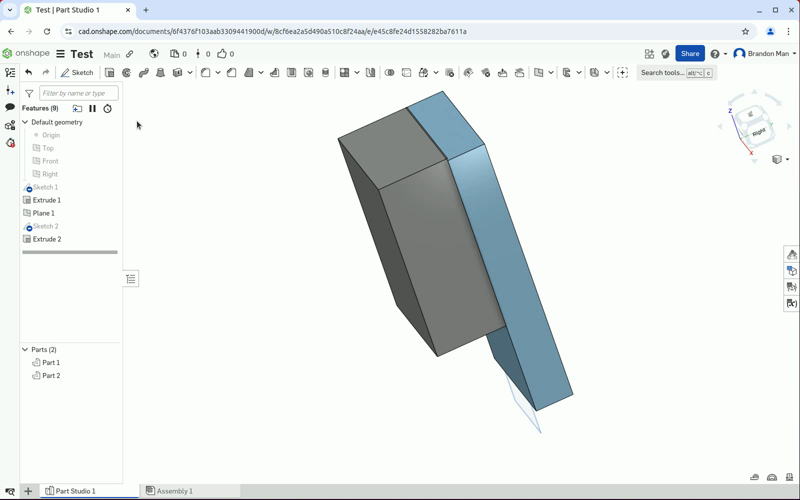
key(right, 2)
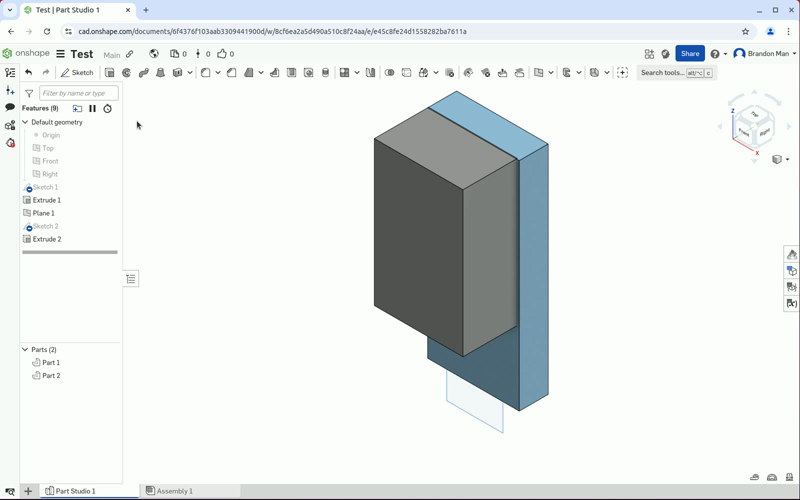
mouse_move(73, 189)
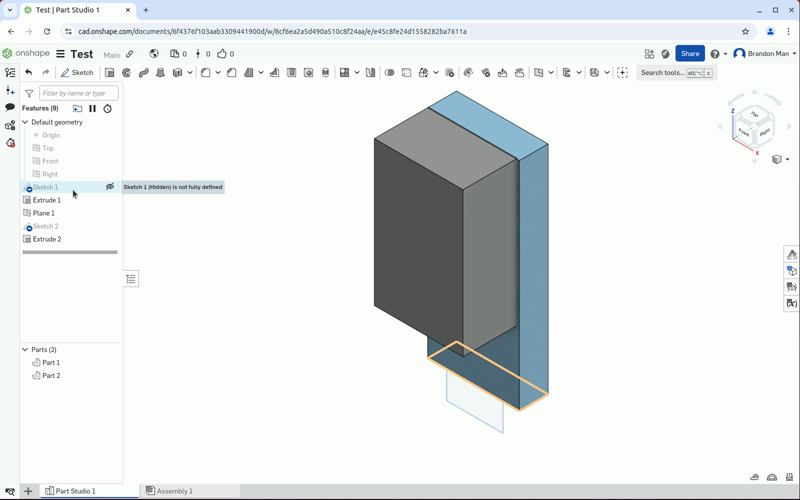
click(73, 189)